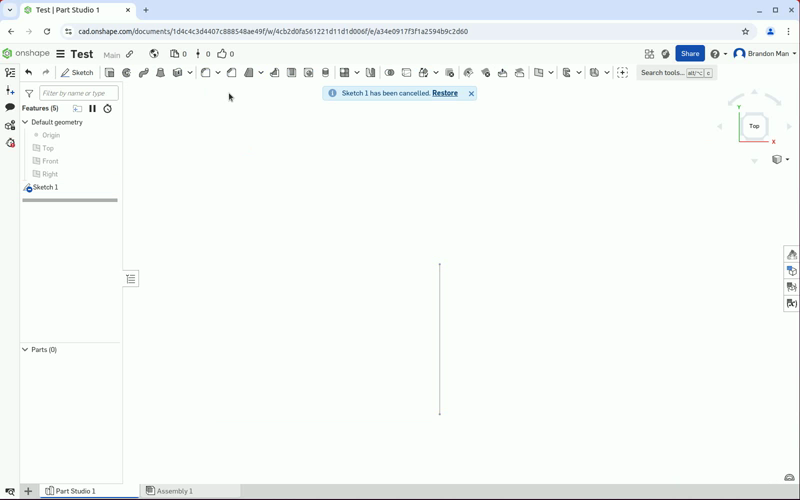
key(shift+h)
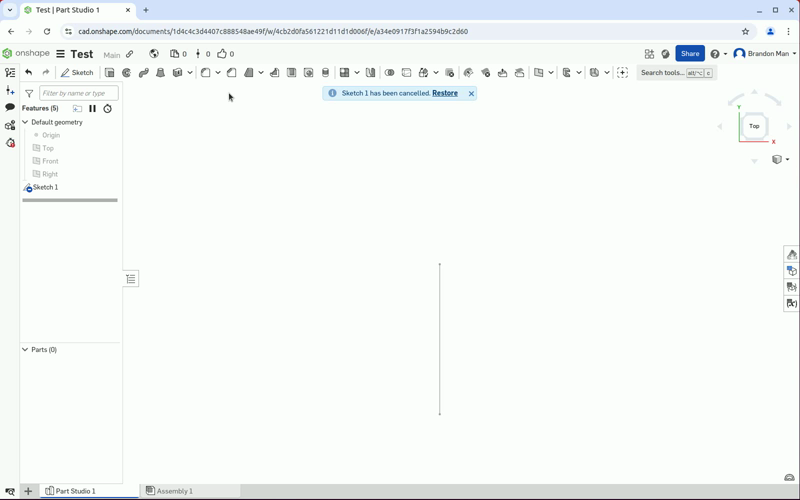
key(shift+s)
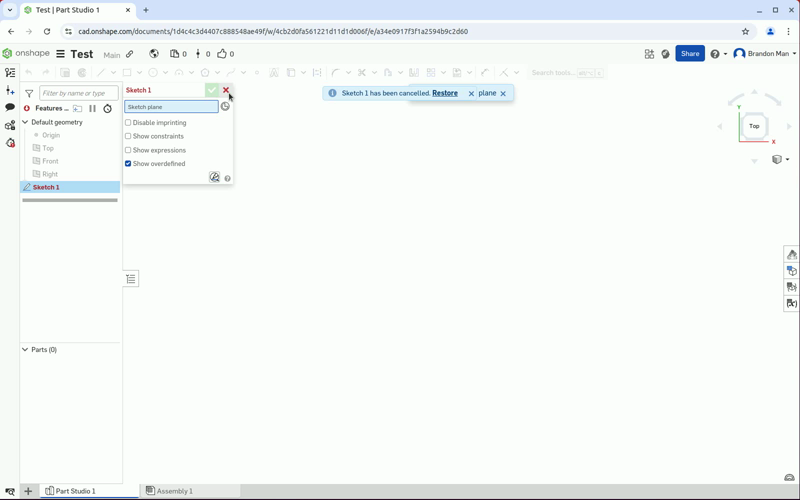
mouse_move(73, 150)
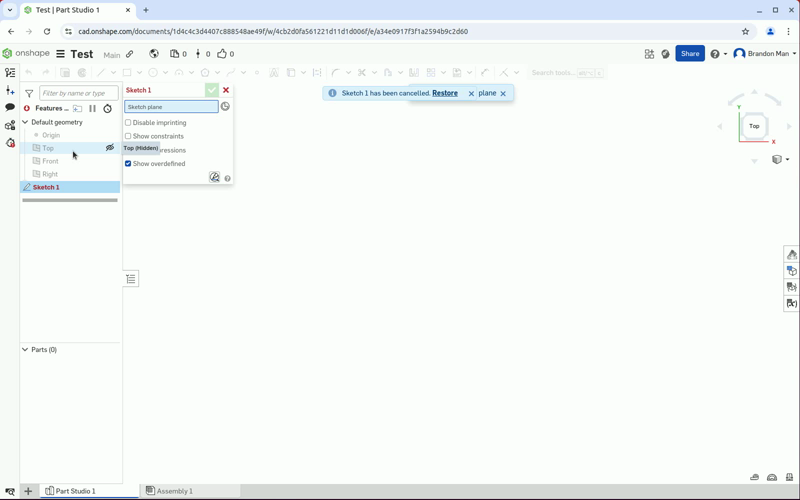
click(73, 150)
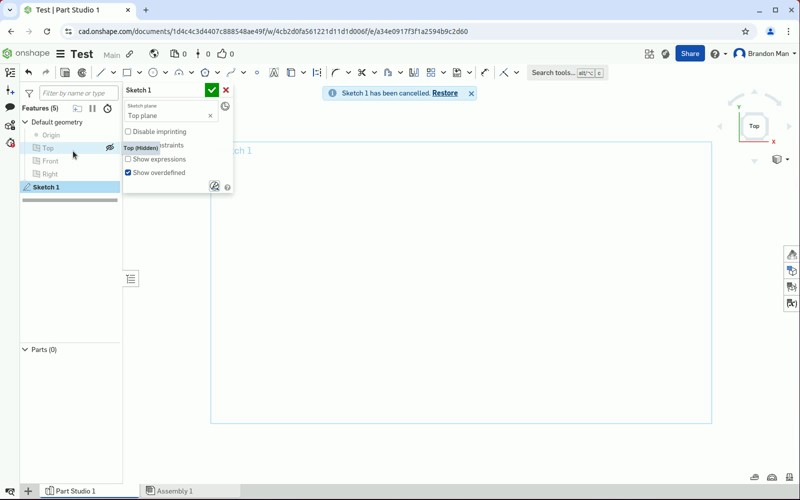
mouse_move(73, 352)
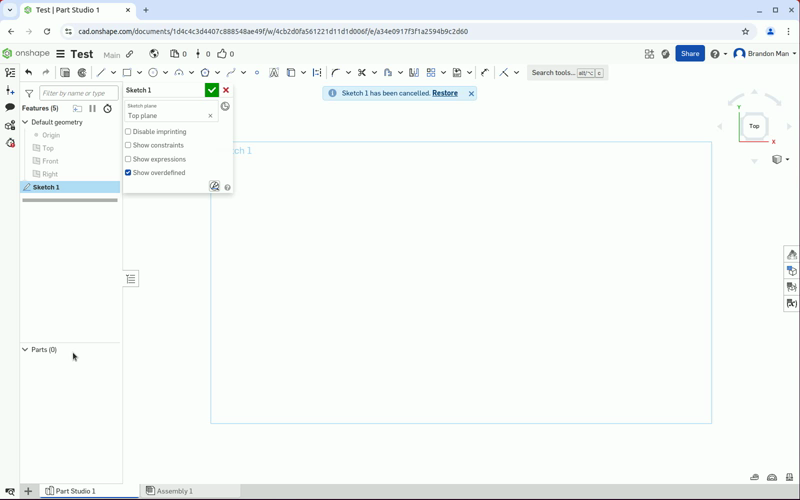
key(y)
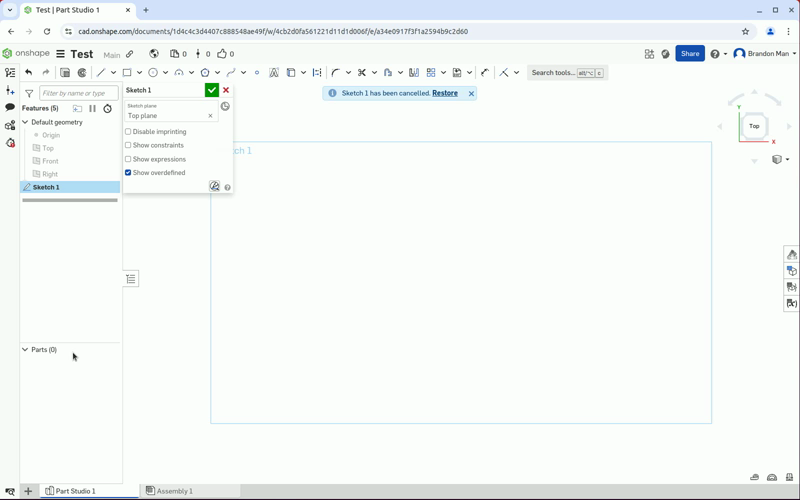
key(l)
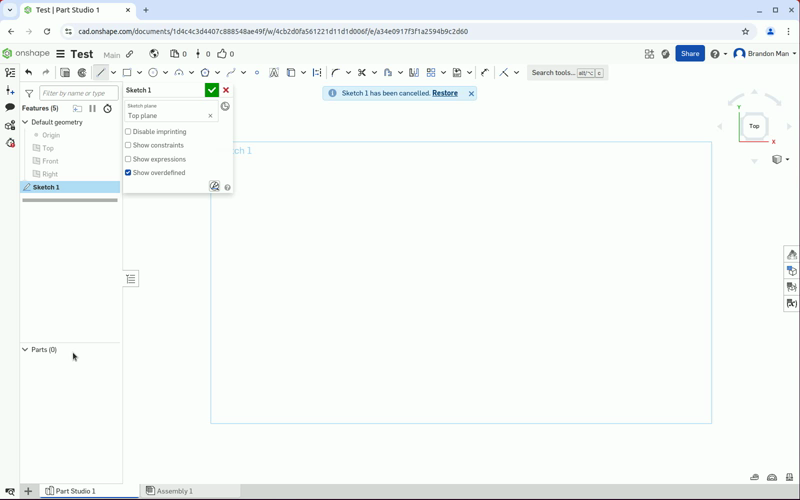
key_down(shift)
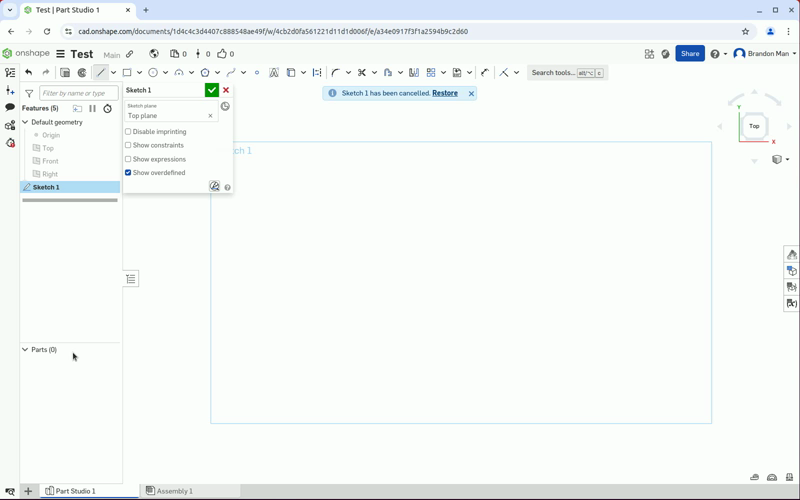
mouse_move(369, 324)
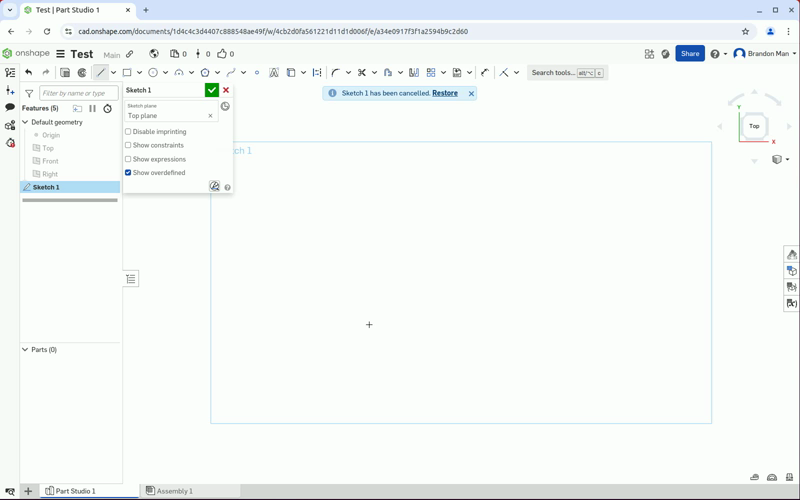
click(369, 324)
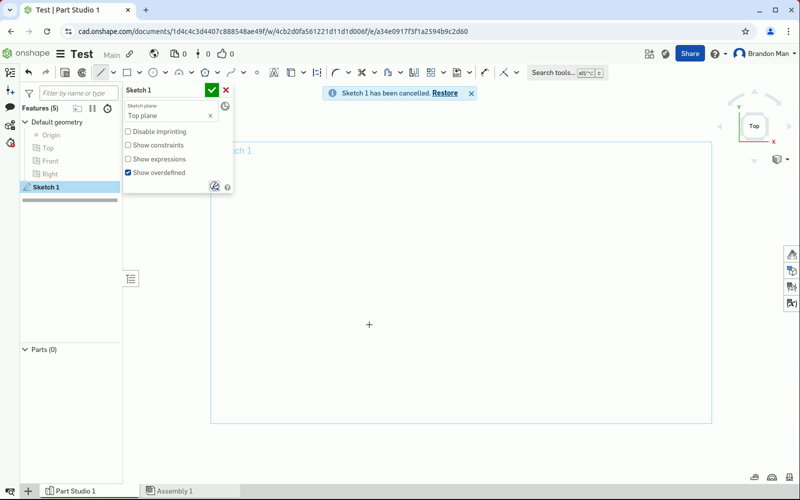
key_up(shift)
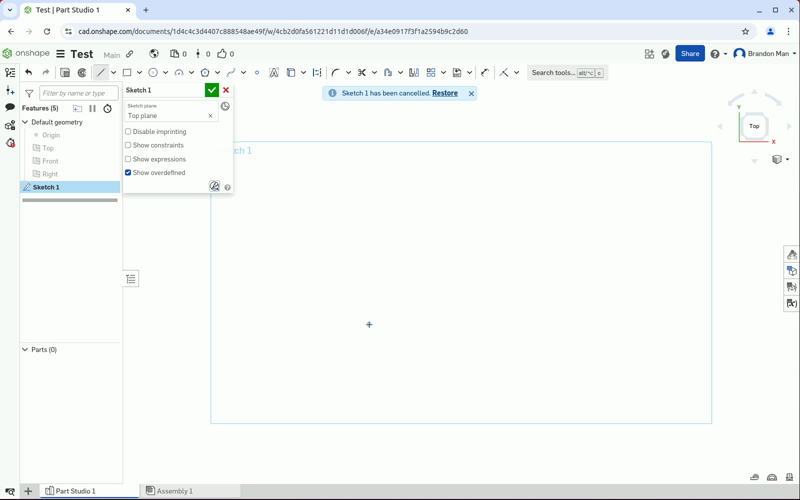
key_down(shift)
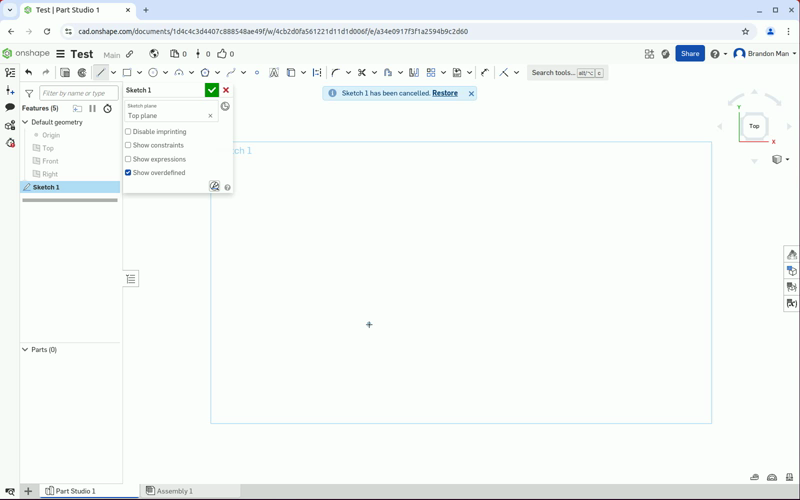
mouse_move(551, 324)
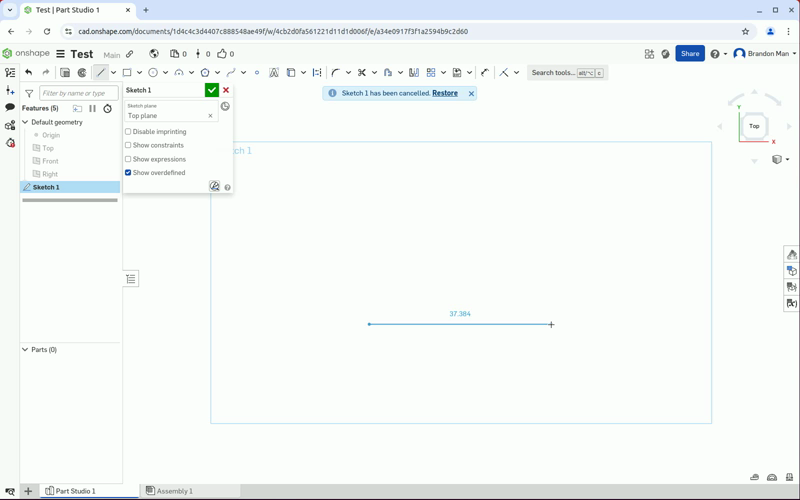
click(551, 324)
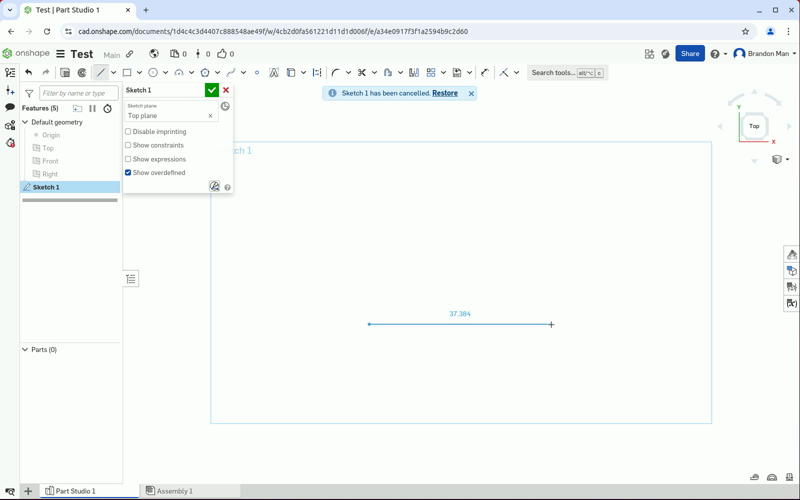
key_up(shift)
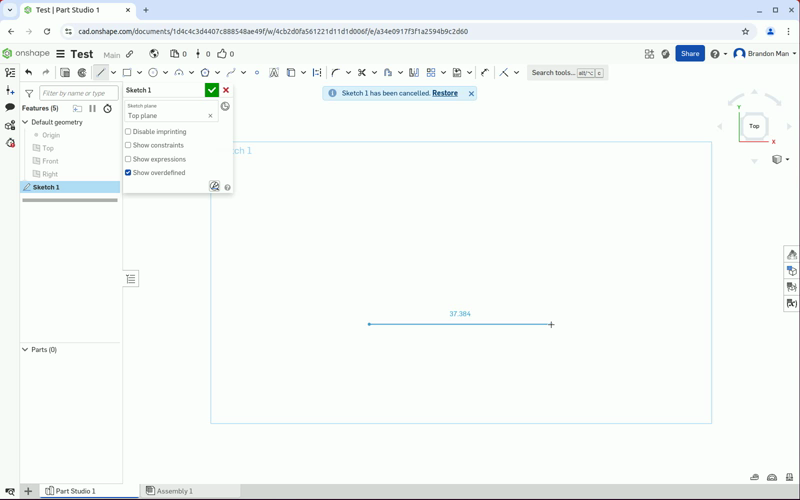
key_down(shift)
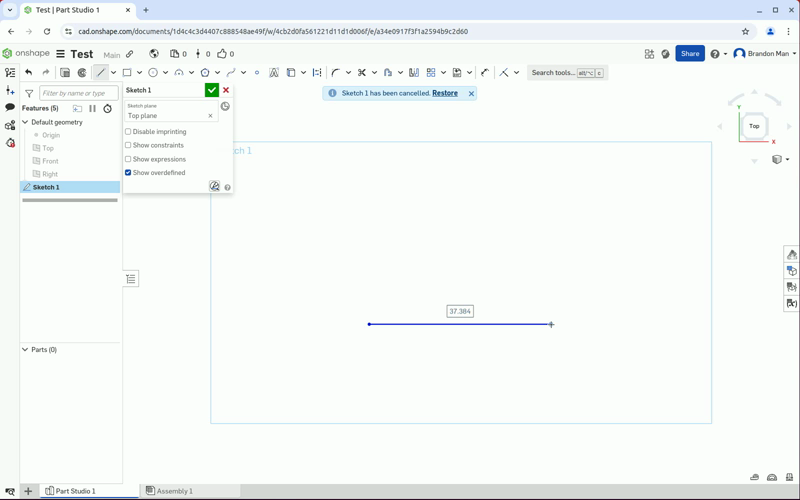
mouse_move(551, 241)
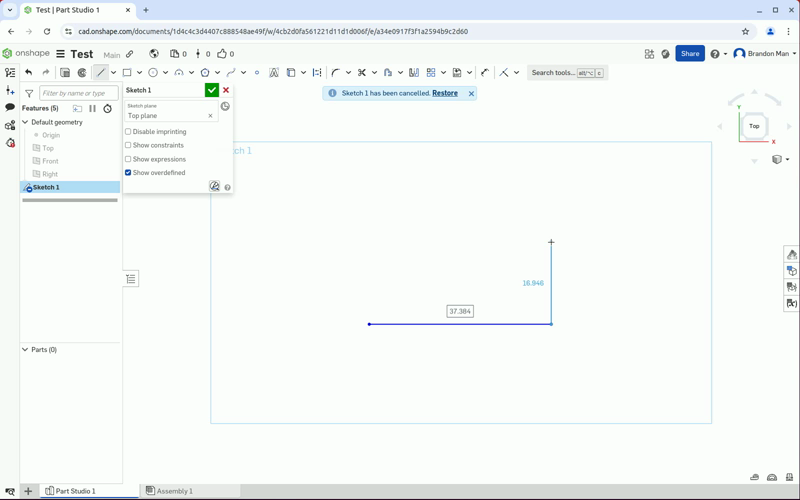
click(551, 241)
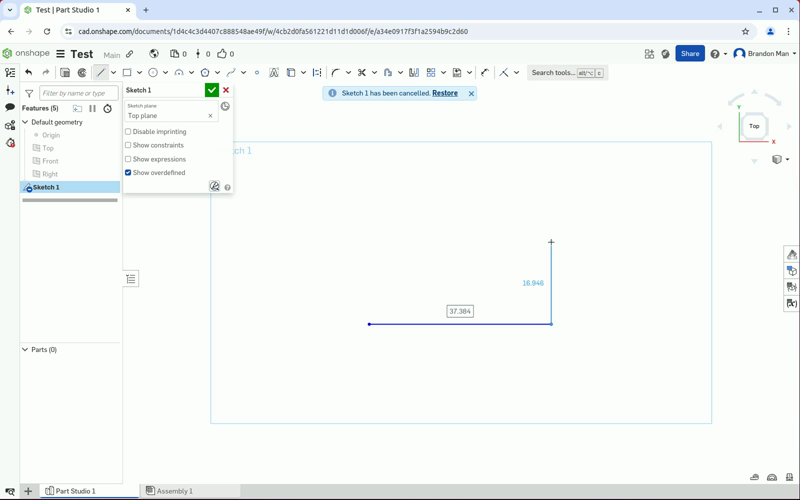
key_up(shift)
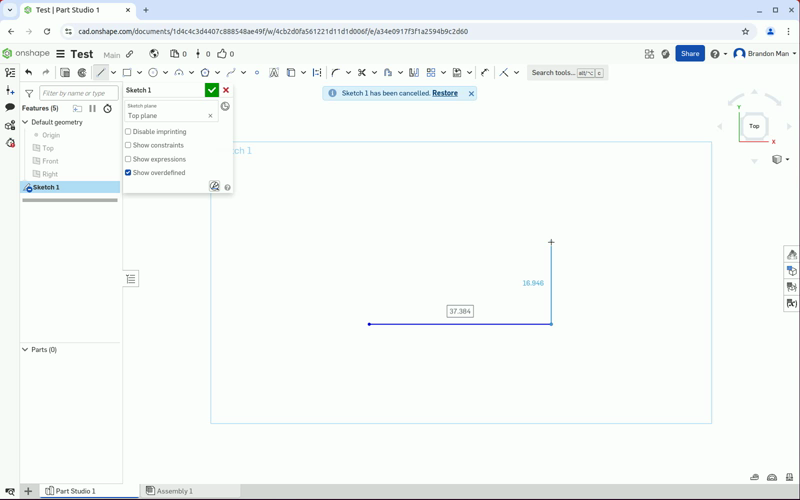
key_down(shift)
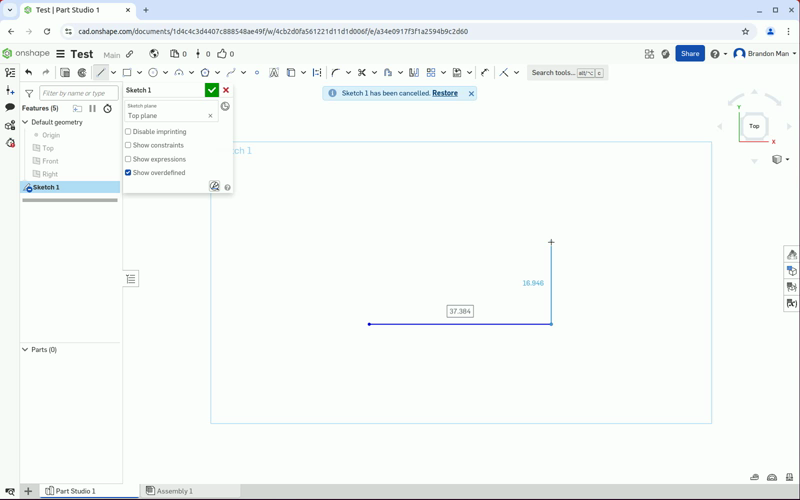
mouse_move(369, 241)
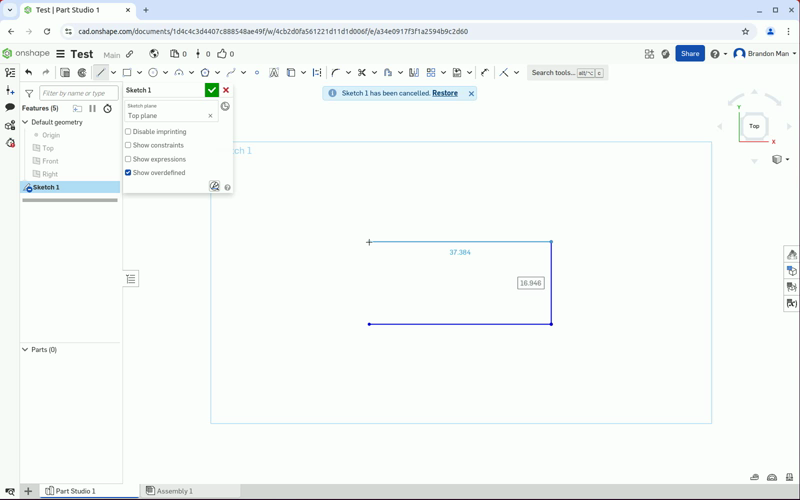
click(369, 241)
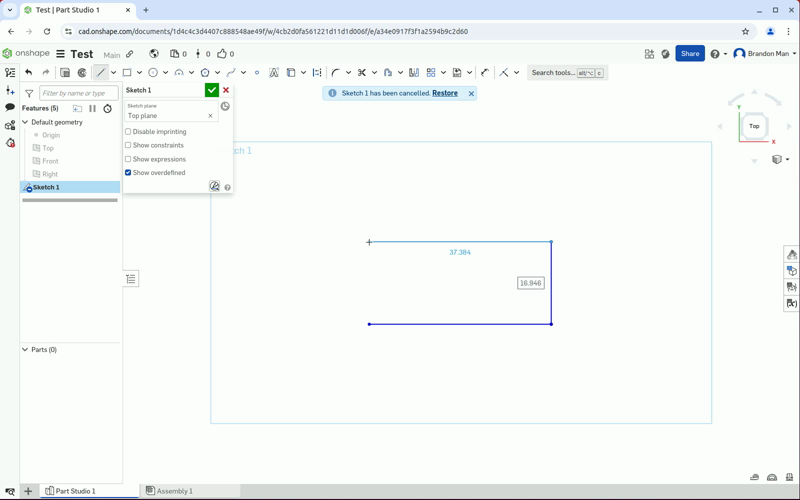
key_up(shift)
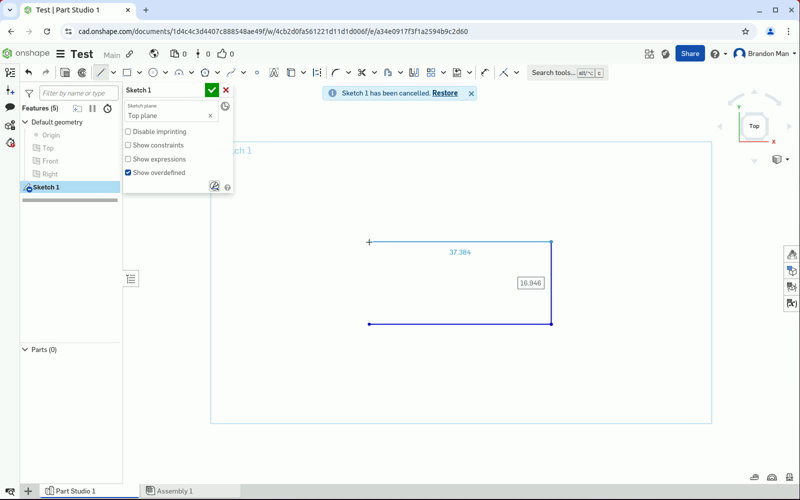
key_down(shift)
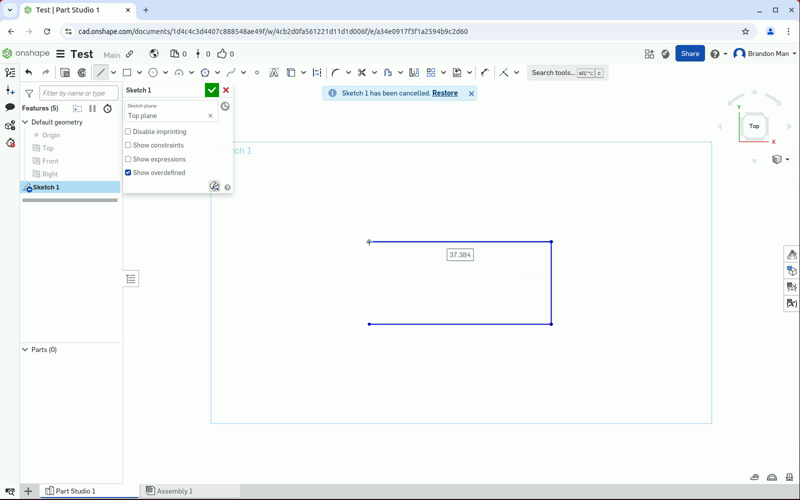
mouse_move(369, 324)
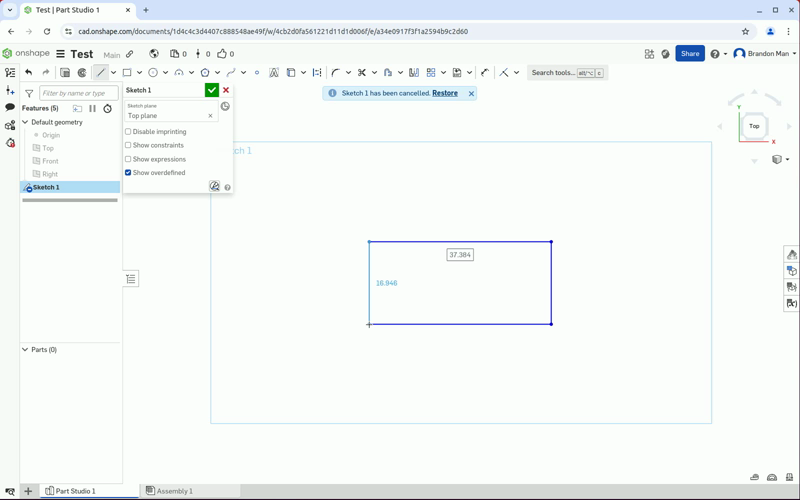
key_up(shift)
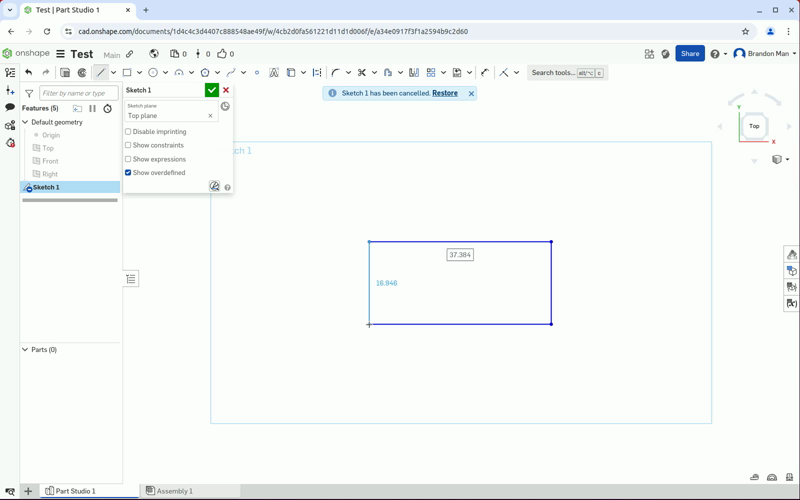
click(369, 324)
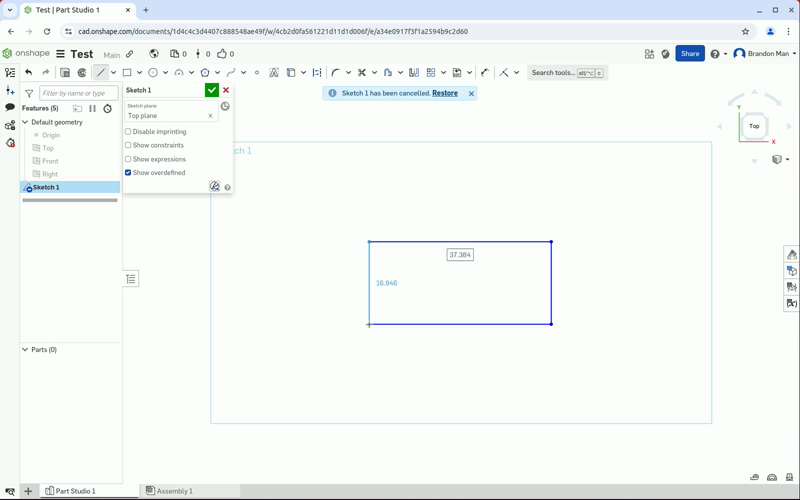
key(esc)
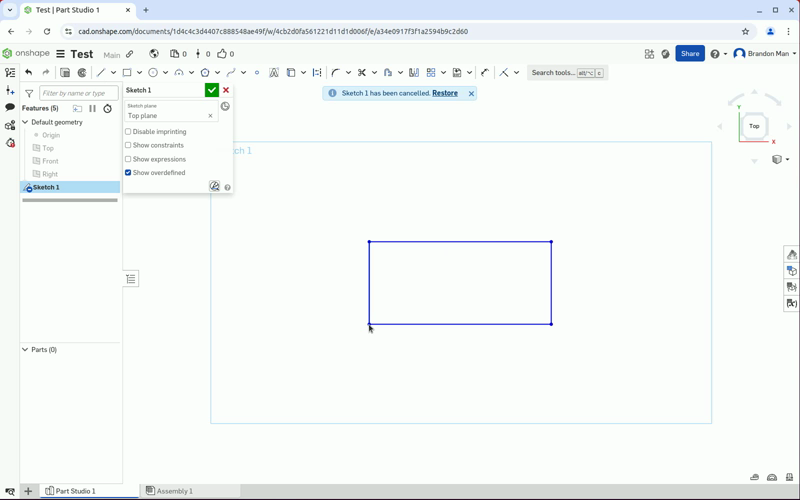
mouse_move(398, 291)
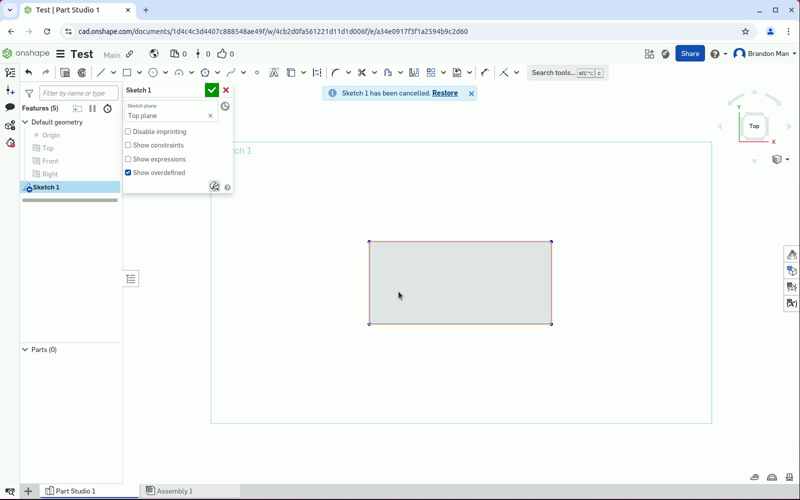
click(398, 291)
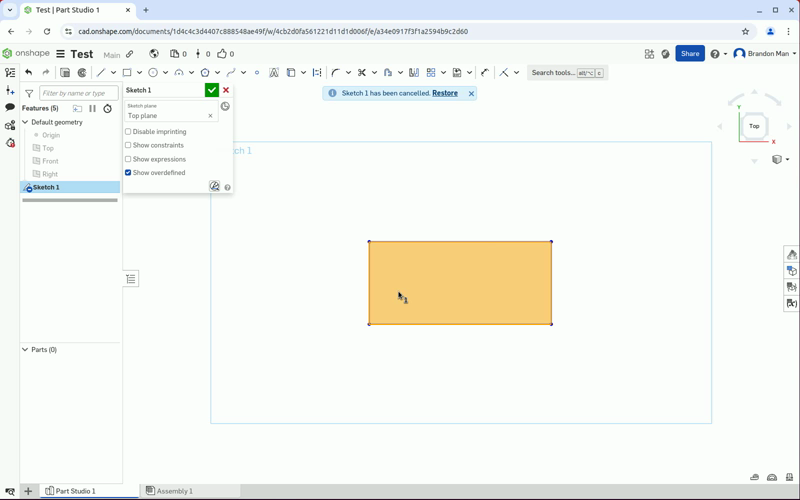
mouse_move(73, 352)
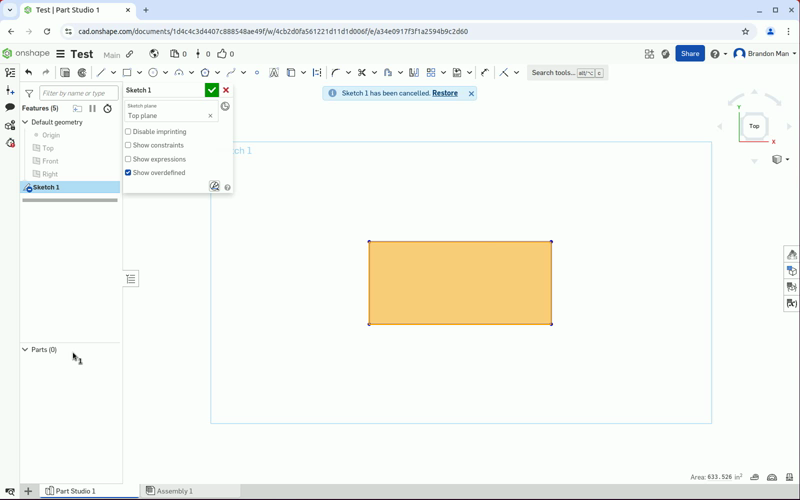
key(shift+y)
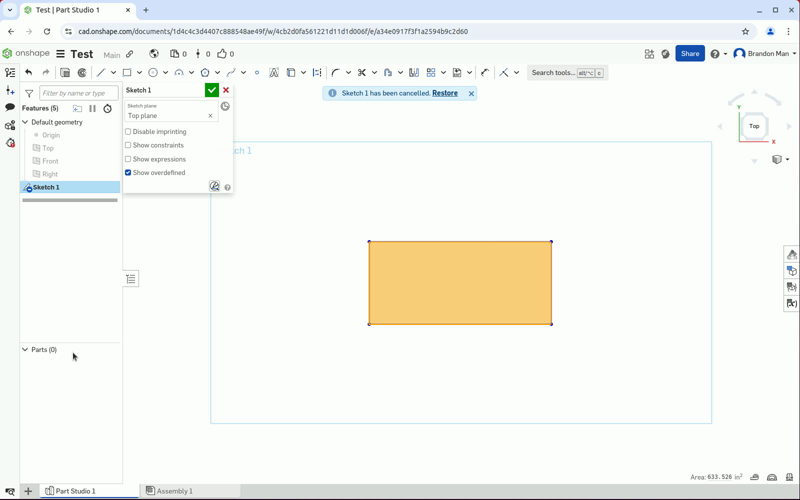
key(shift+e)
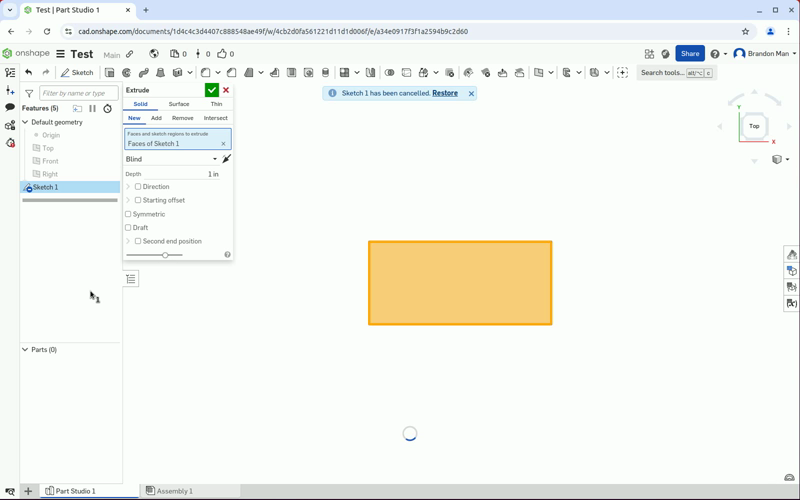
mouse_move(143, 106)
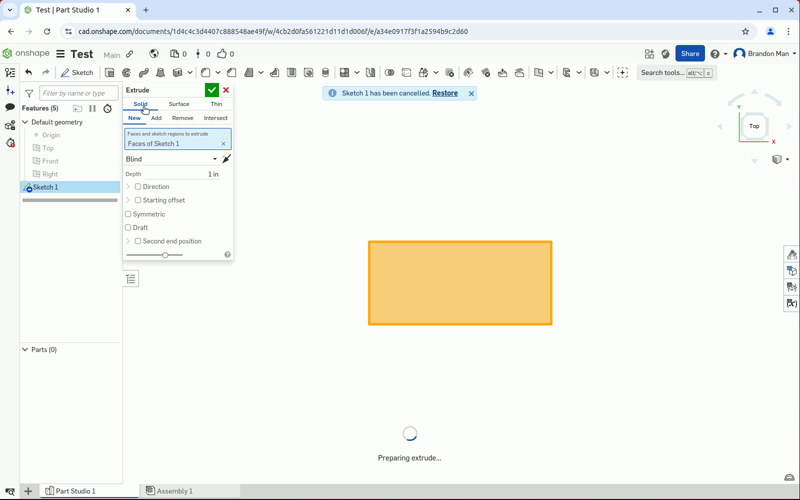
click(143, 106)
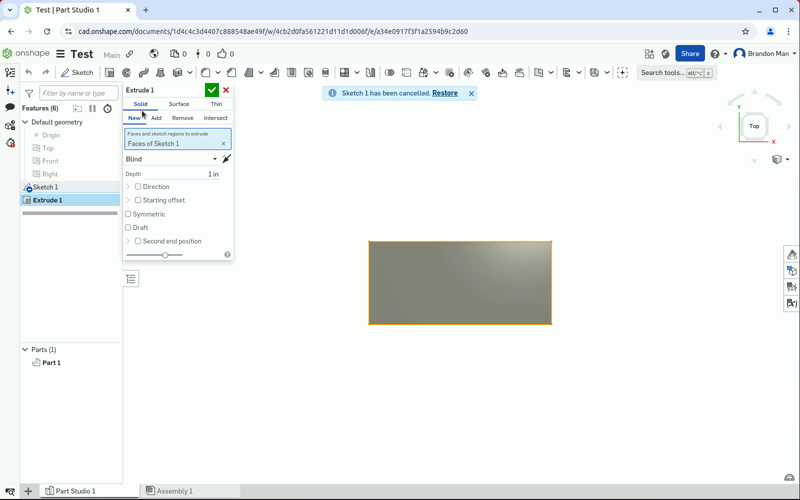
mouse_move(137, 120)
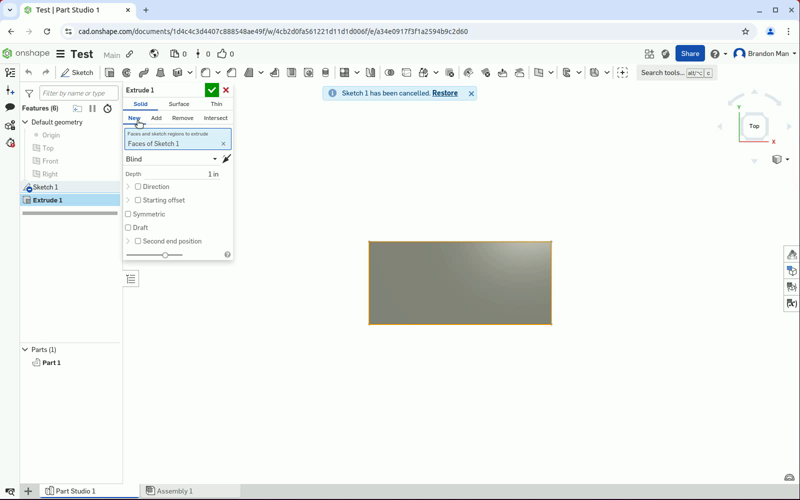
click(137, 120)
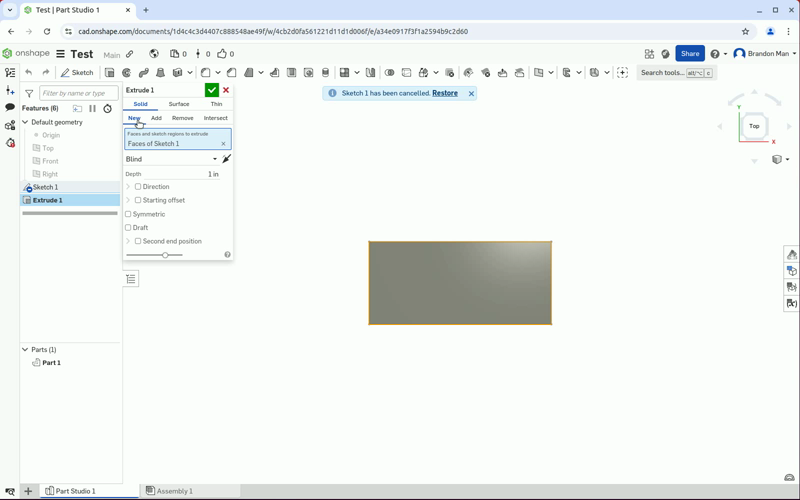
key(tab, 4)
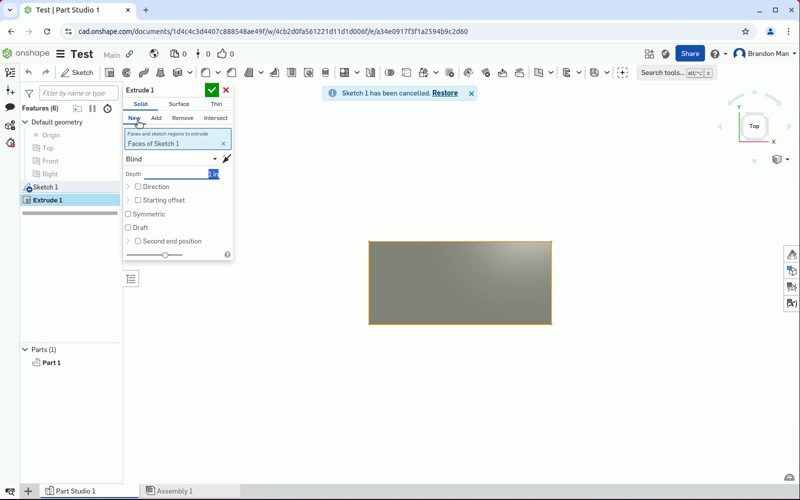
text(13.48)
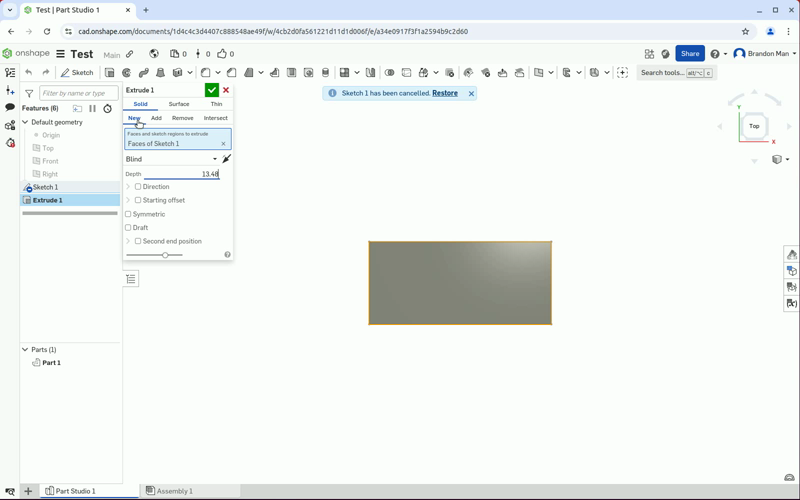
key(enter)
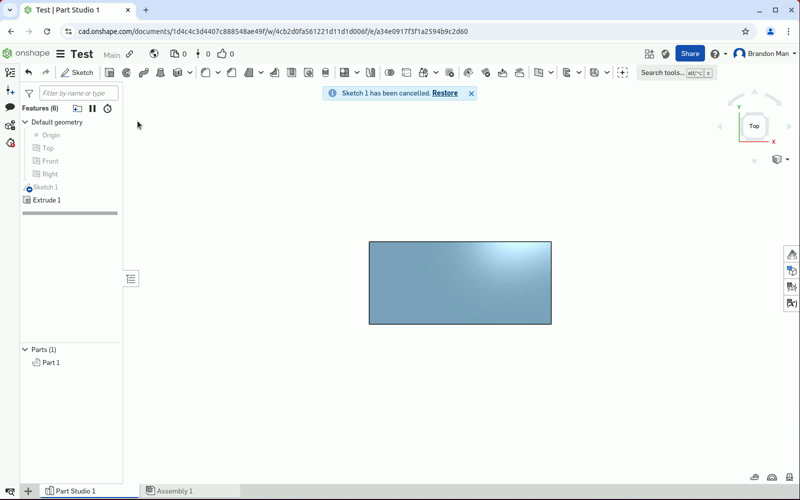
key(shift+h)
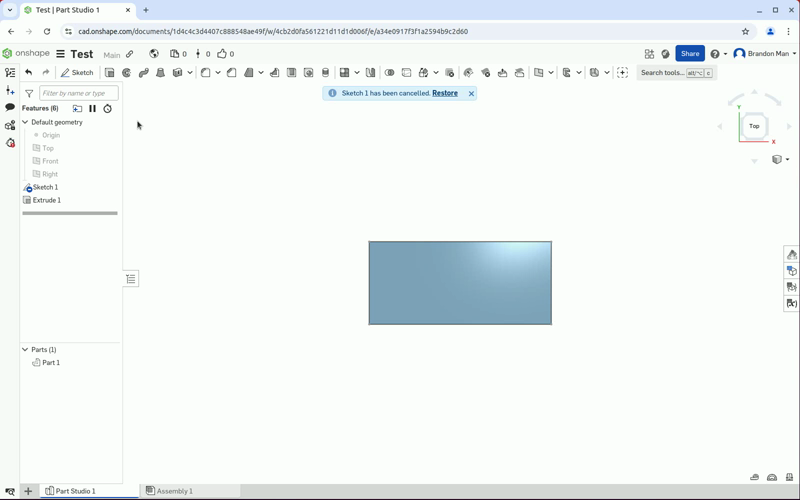
key(shift+h)
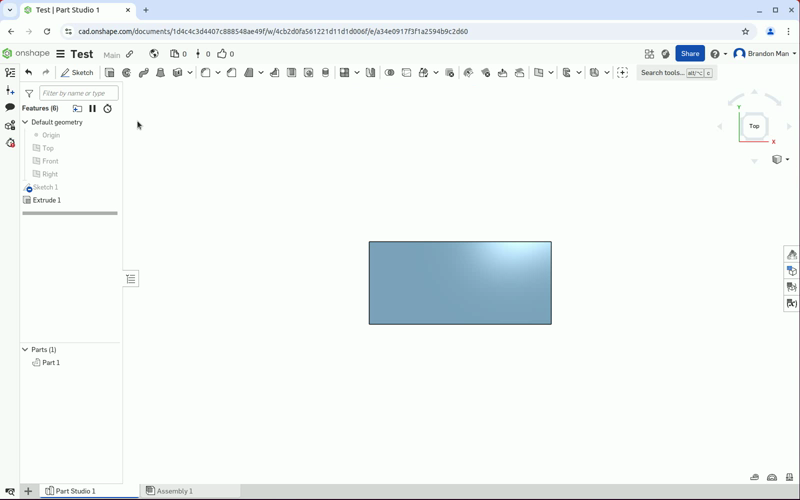
mouse_move(73, 189)
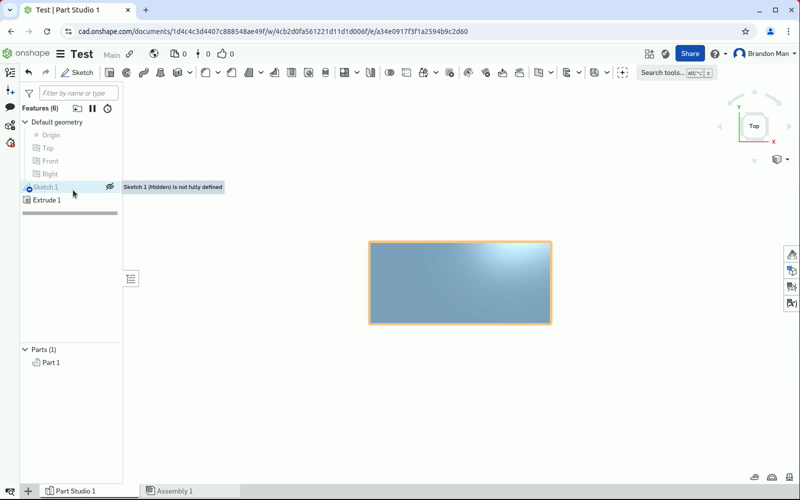
click(73, 189)
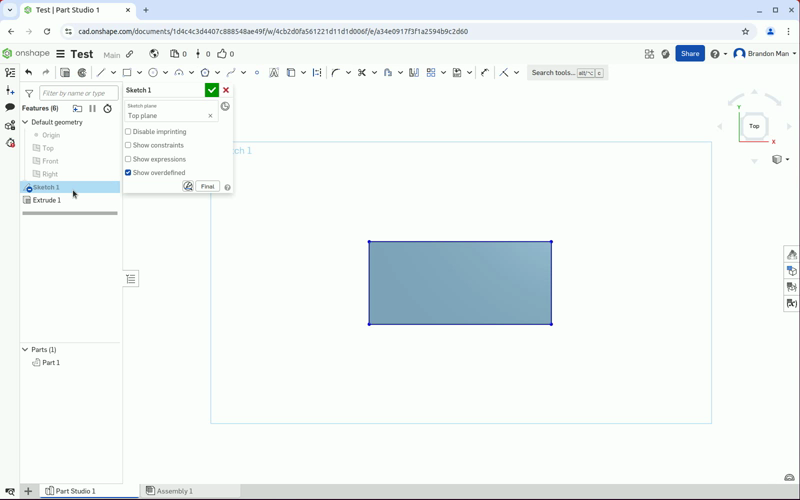
mouse_move(229, 92)
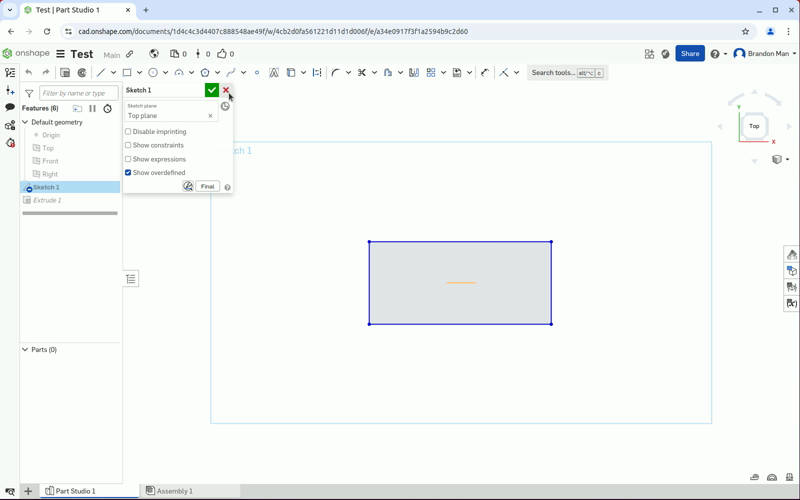
click(229, 92)
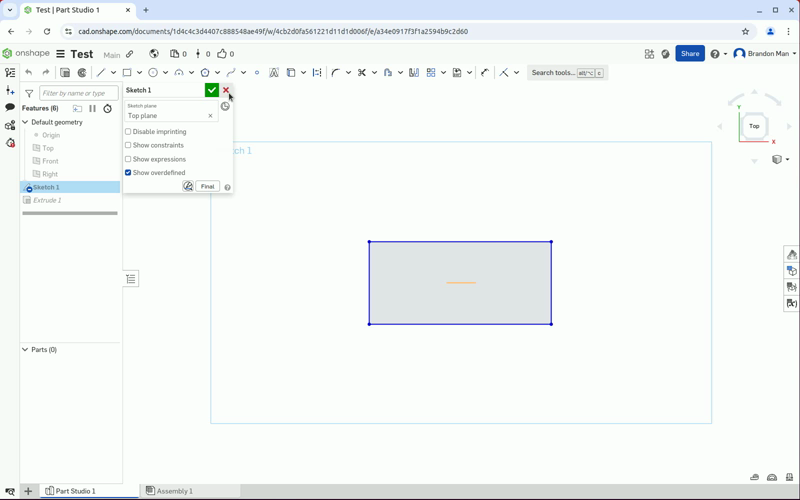
key(shift+s)
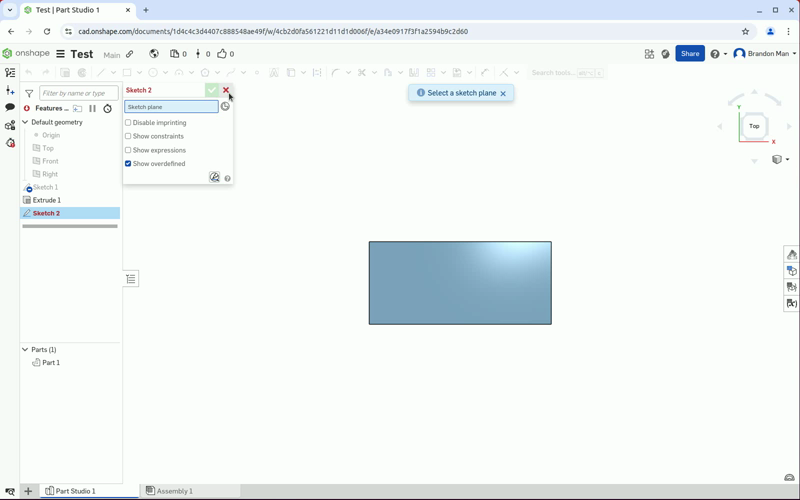
mouse_move(73, 150)
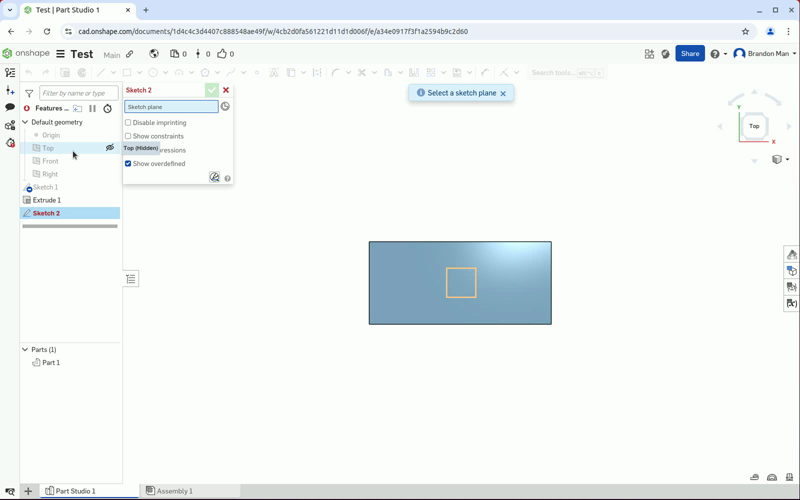
click(73, 150)
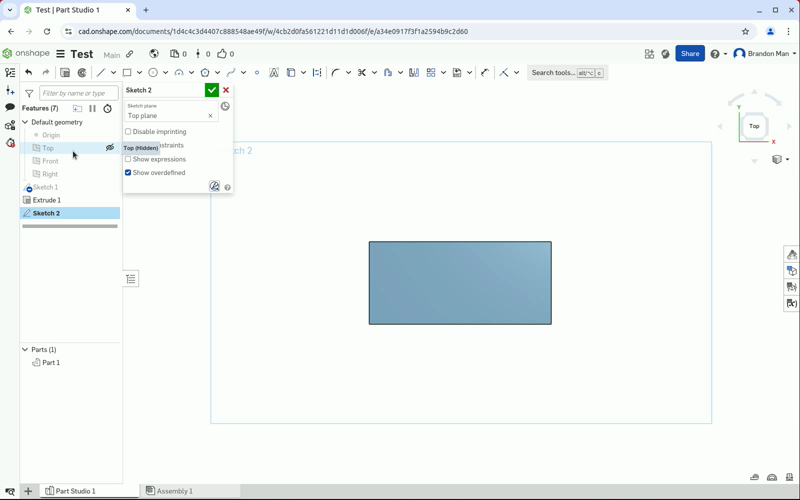
mouse_move(73, 352)
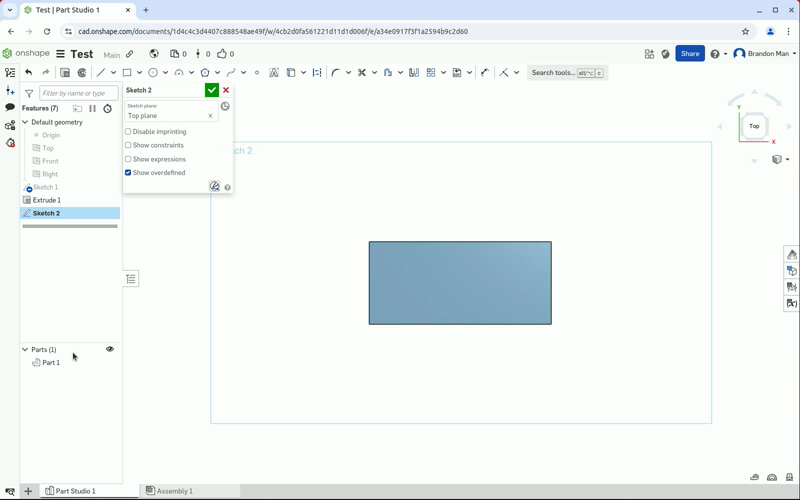
key(y)
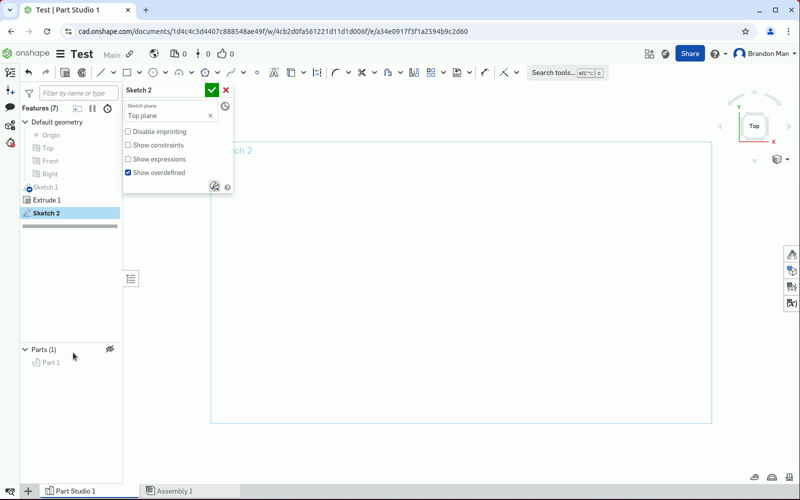
key(a)
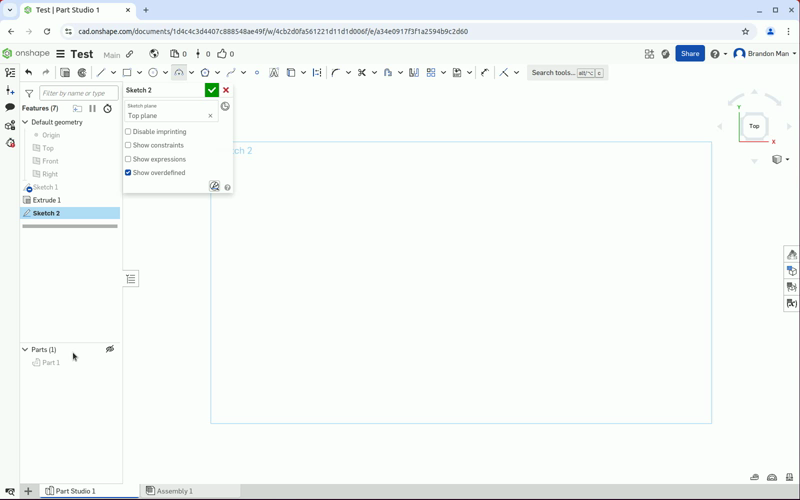
key_down(shift)
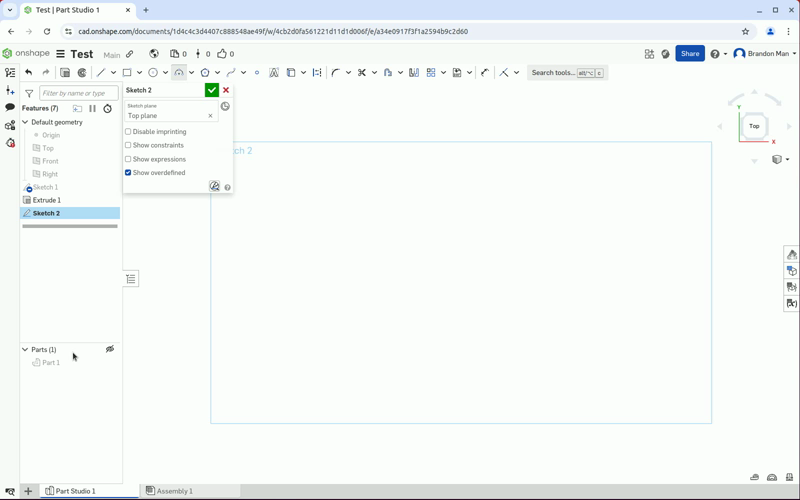
mouse_move(369, 324)
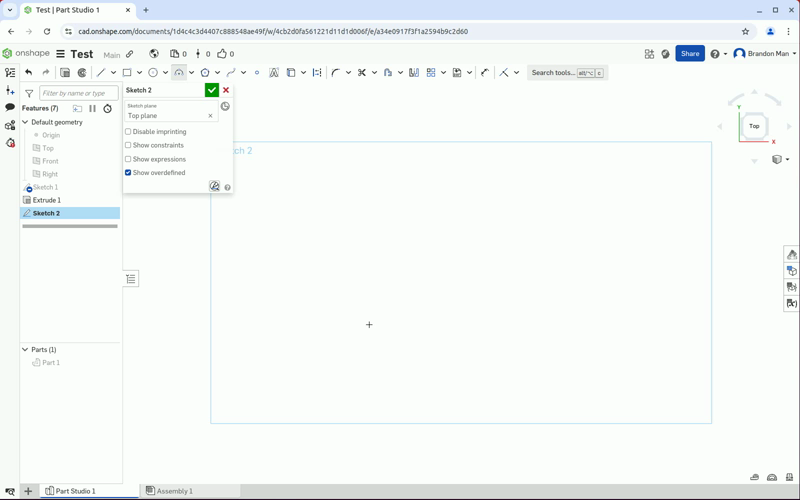
click(369, 324)
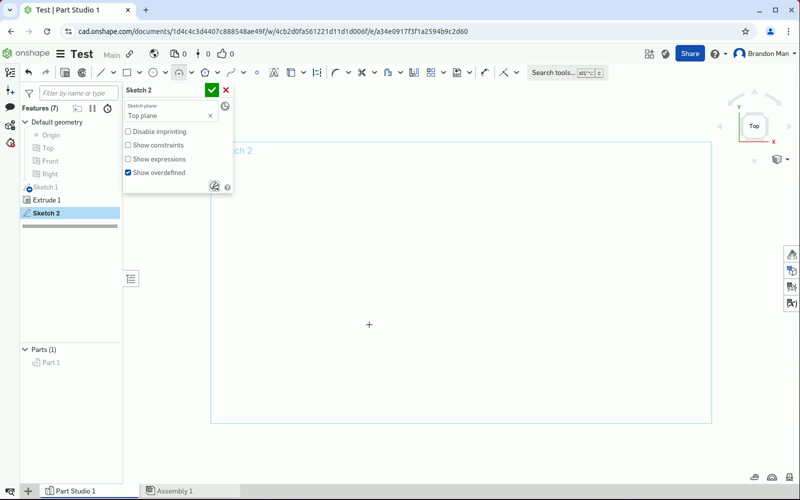
key_up(shift)
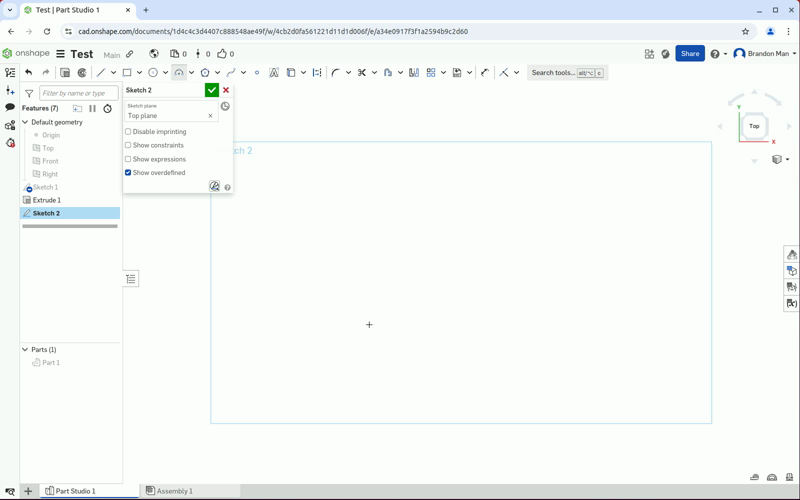
key_down(shift)
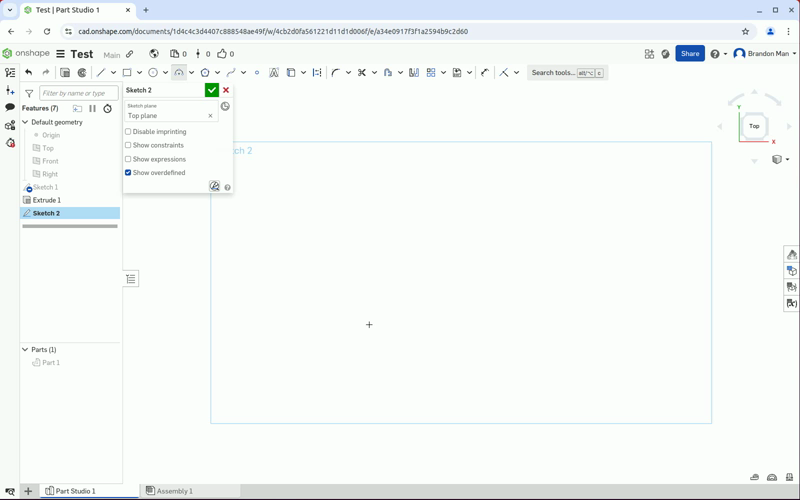
mouse_move(551, 324)
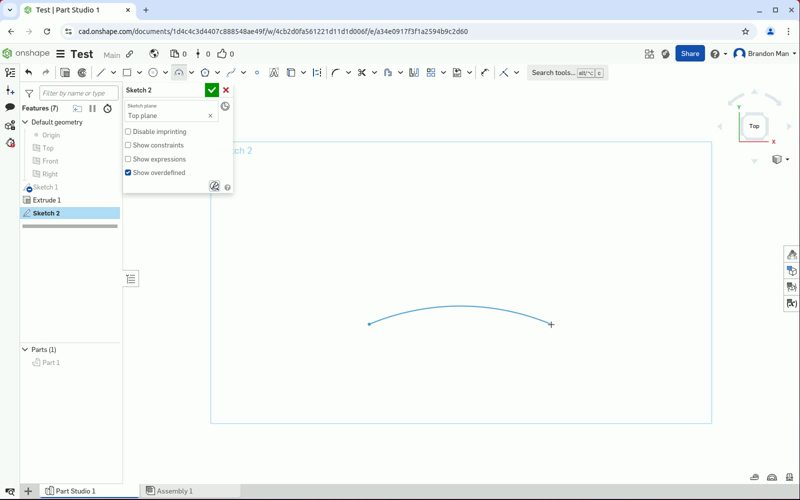
click(551, 324)
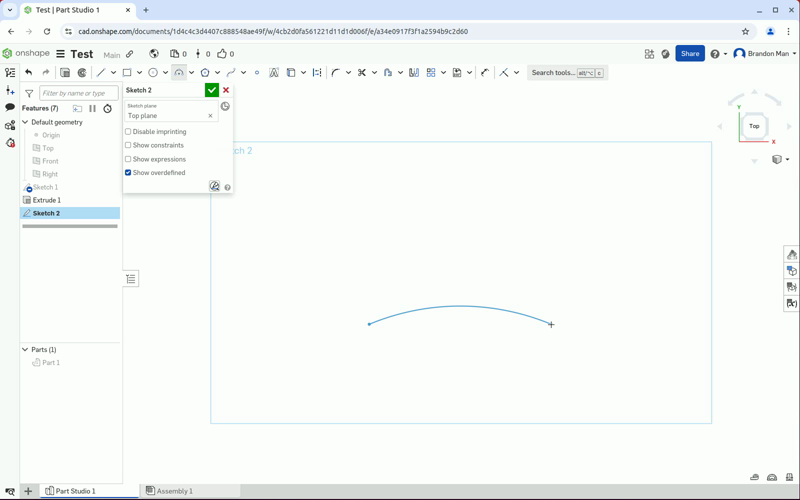
mouse_move(460, 394)
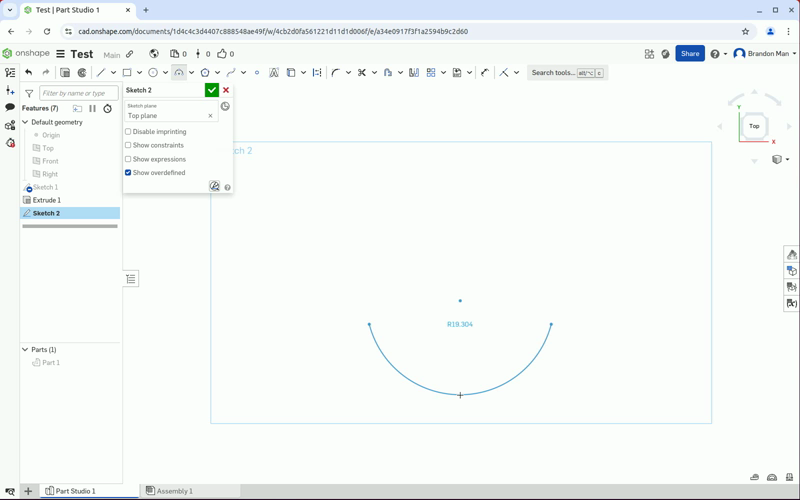
click(460, 394)
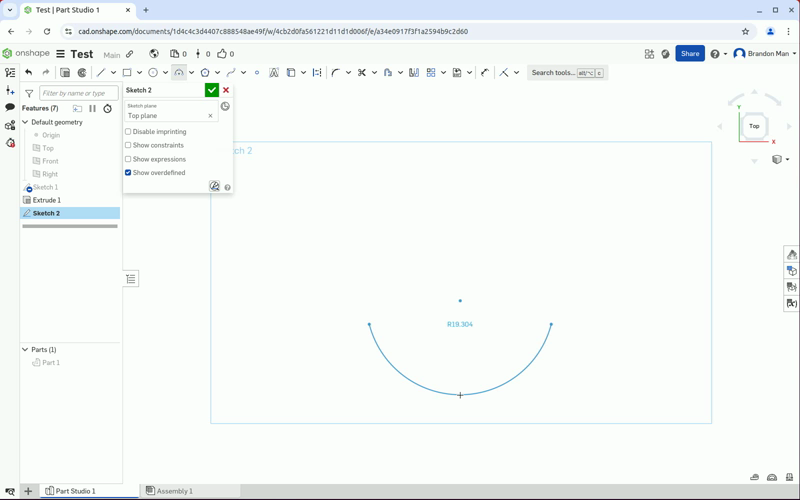
key_up(shift)
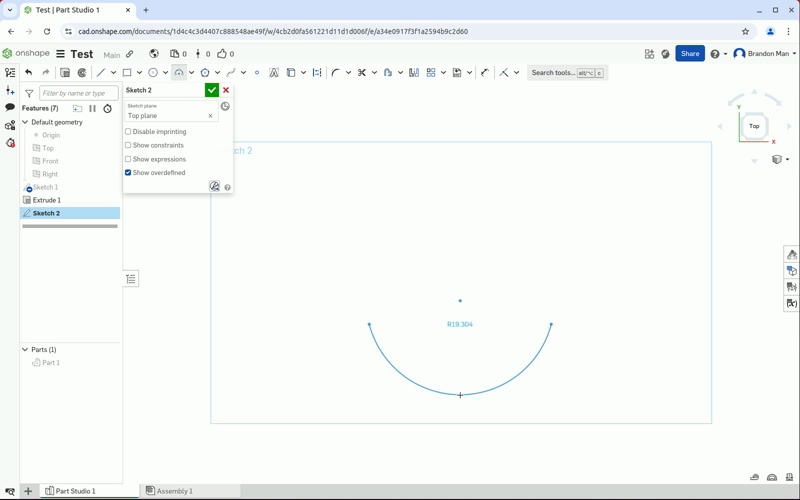
key(esc)
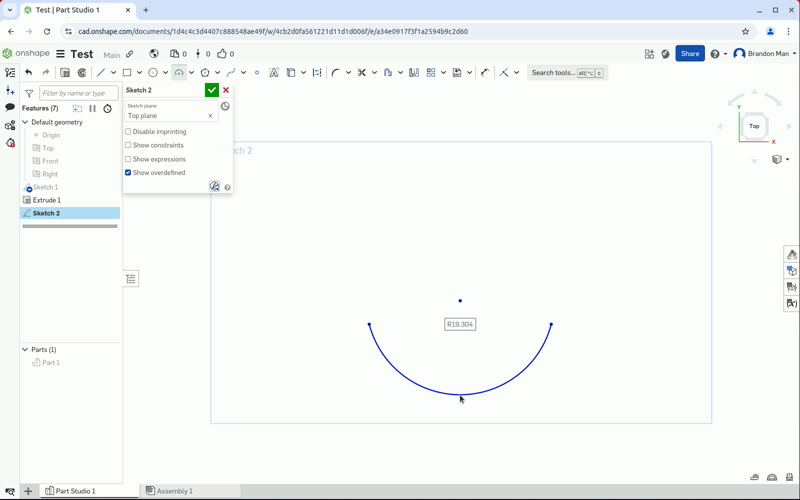
key(l)
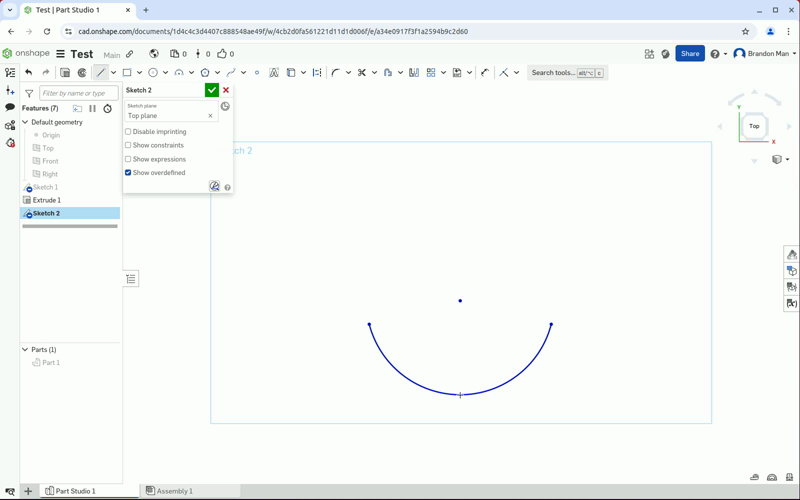
mouse_move(551, 324)
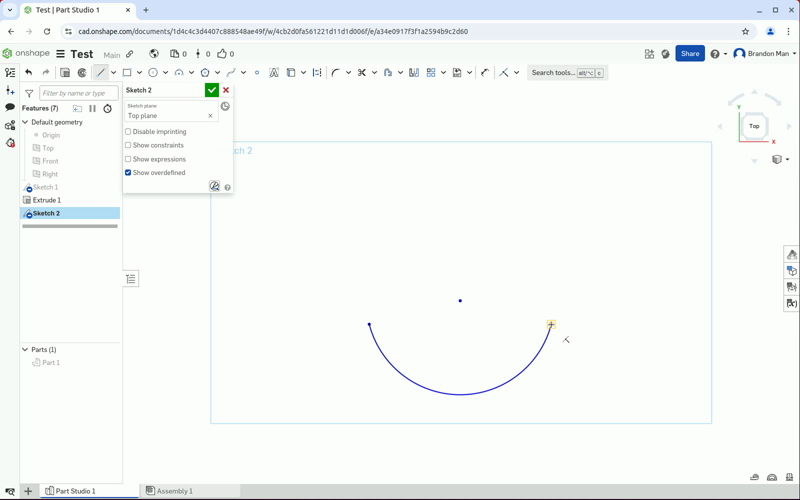
click(551, 324)
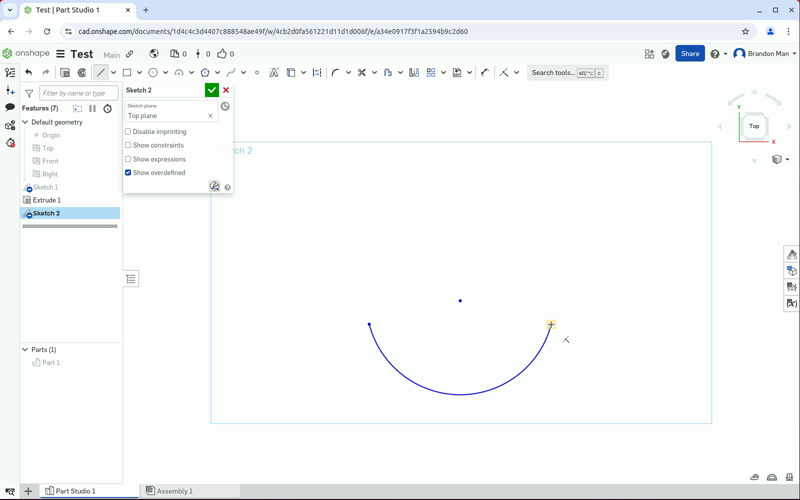
key_down(shift)
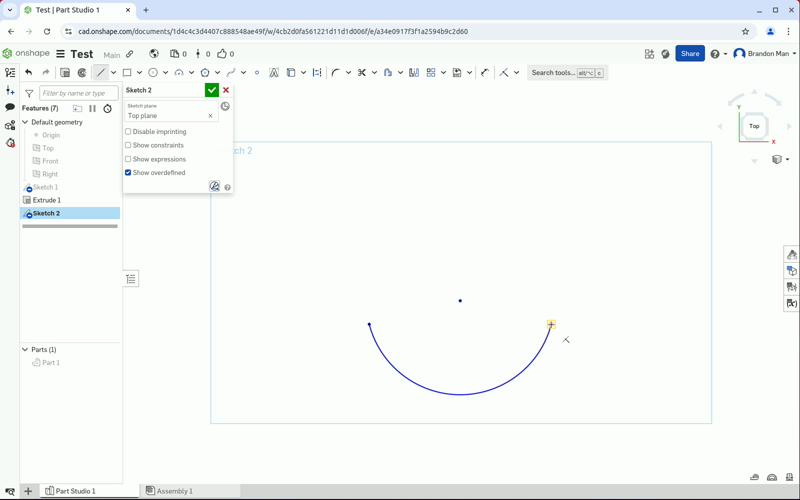
mouse_move(369, 324)
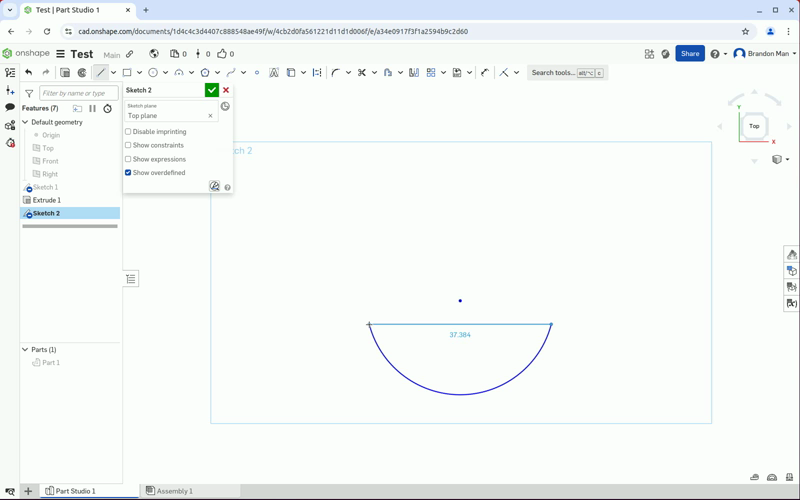
key_up(shift)
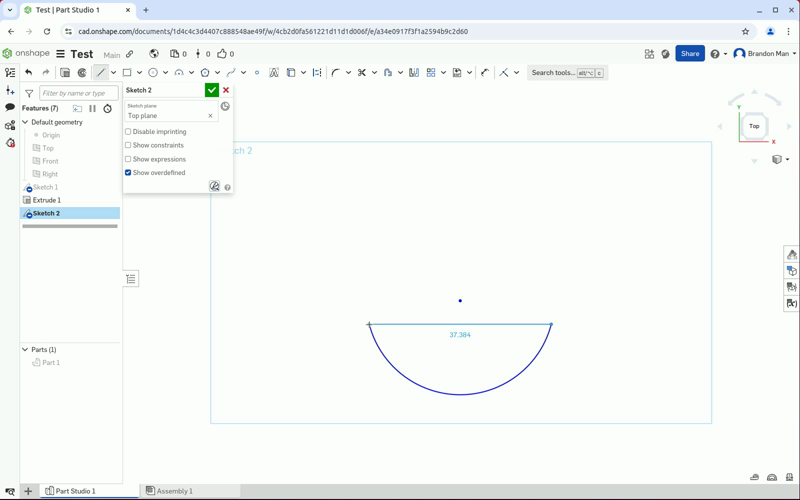
click(369, 324)
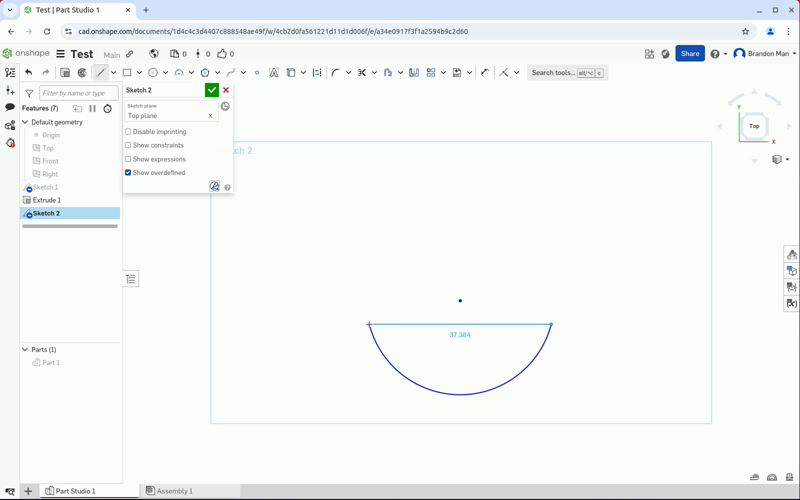
key(esc)
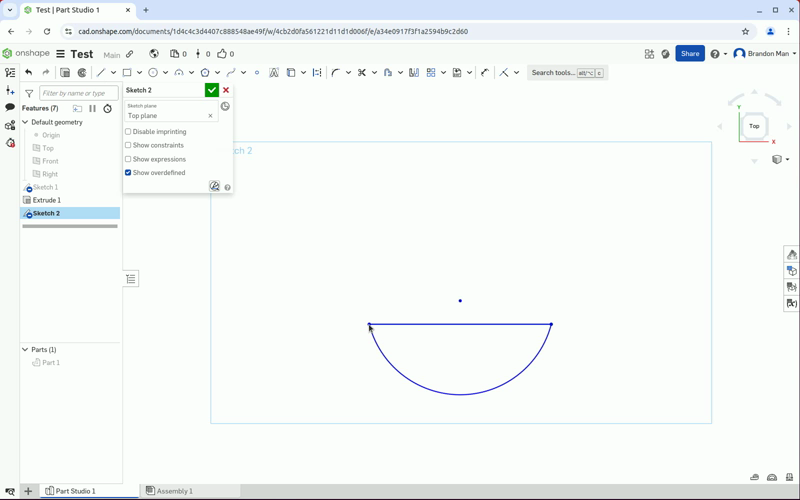
key(c)
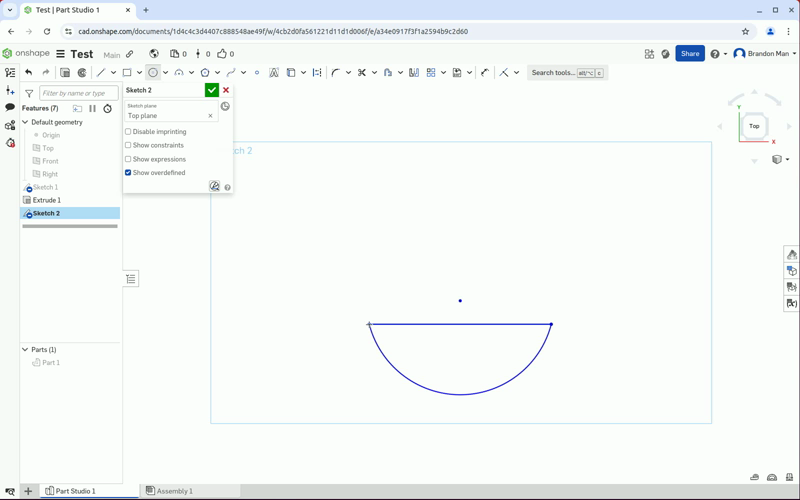
key_down(shift)
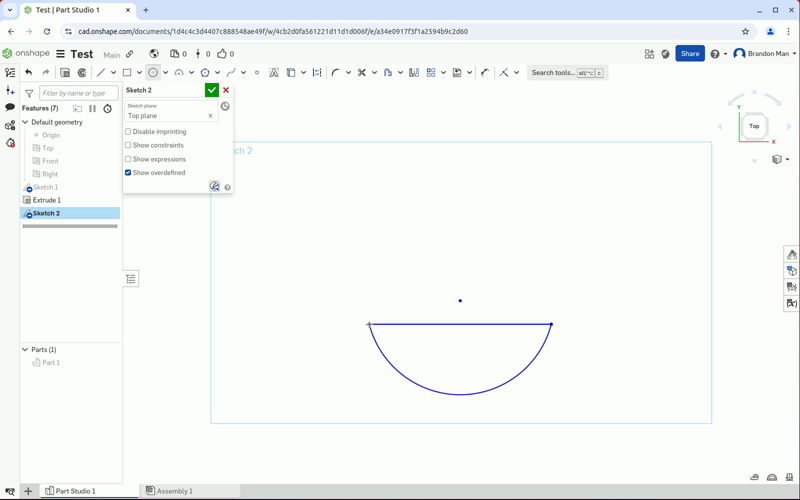
mouse_move(461, 360)
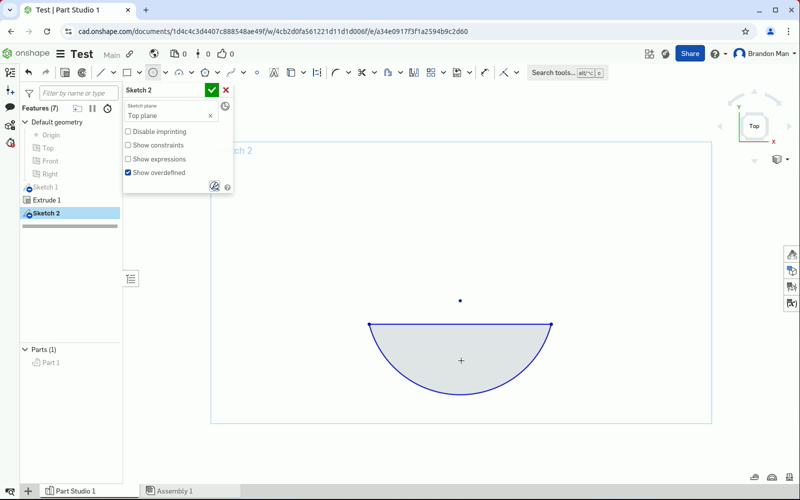
click(461, 360)
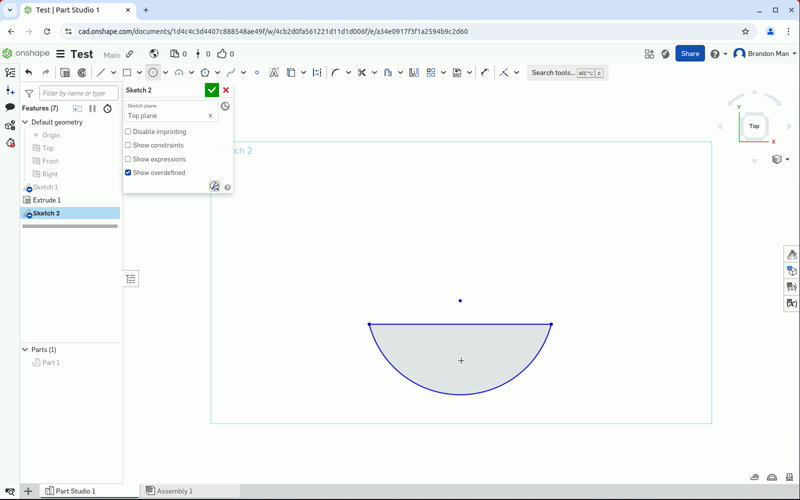
key_up(shift)
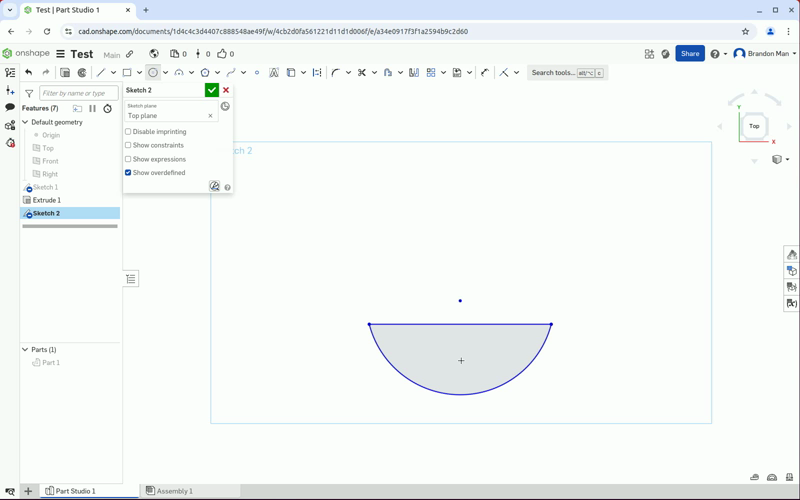
mouse_move(478, 360)
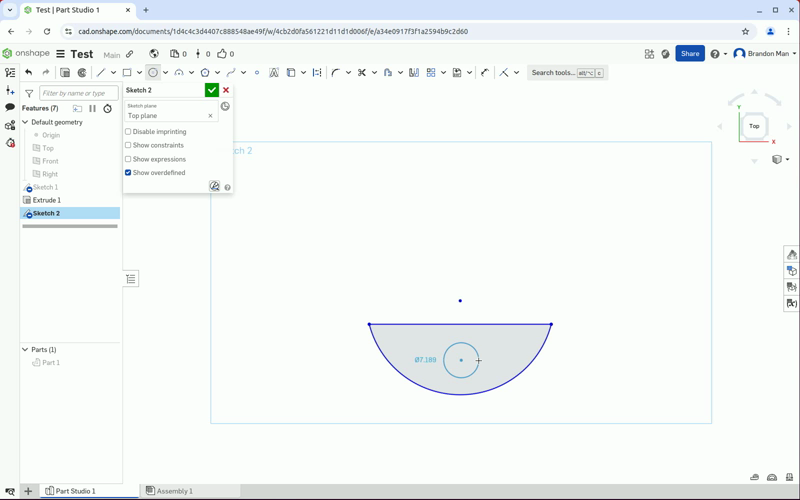
click(478, 360)
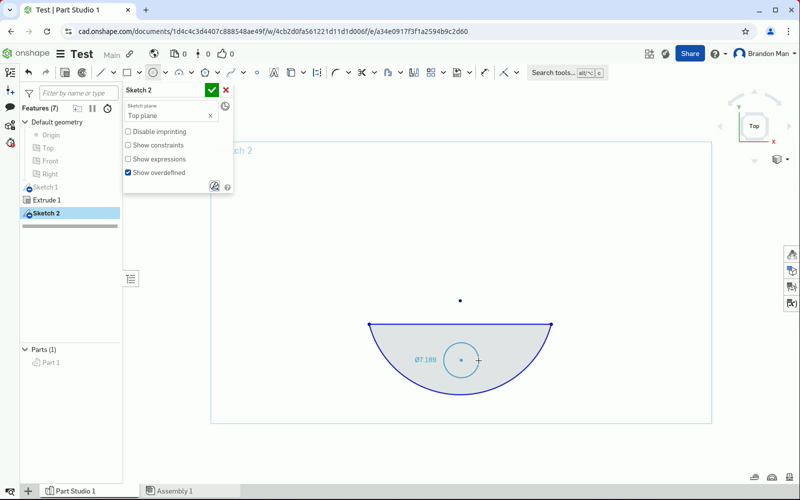
key(esc)
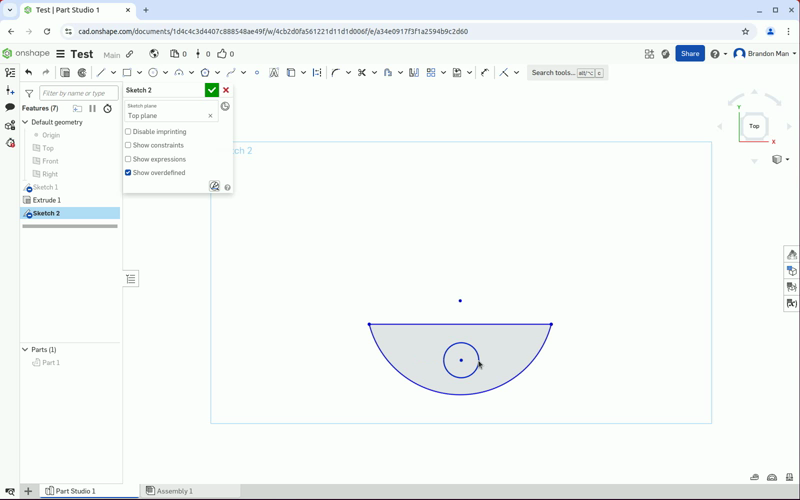
mouse_move(499, 340)
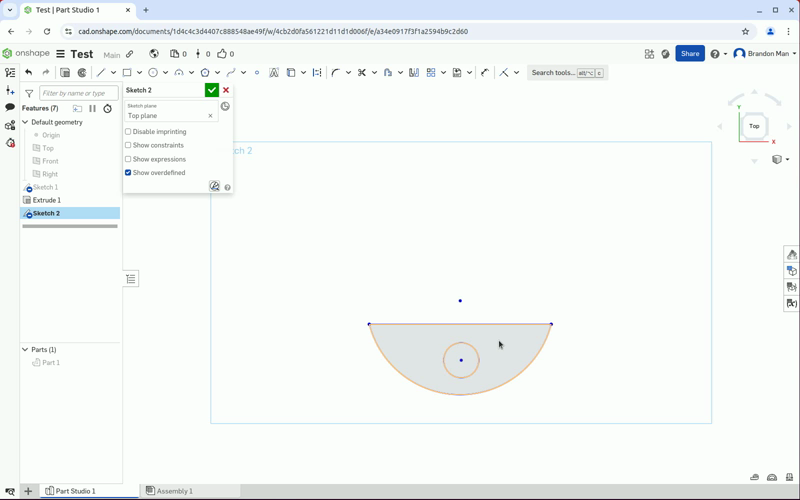
click(499, 340)
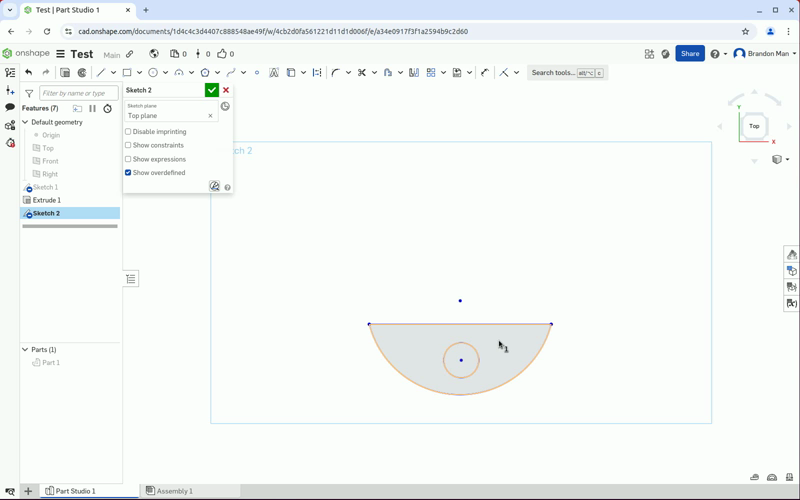
mouse_move(73, 352)
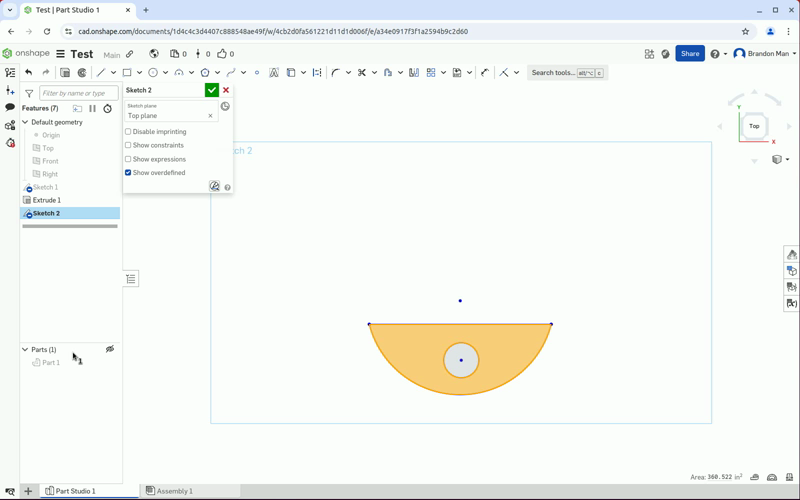
key(shift+y)
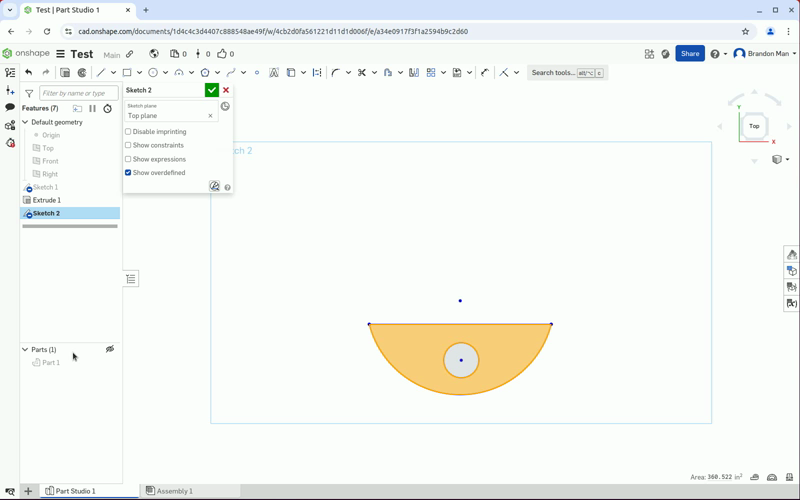
key(shift+e)
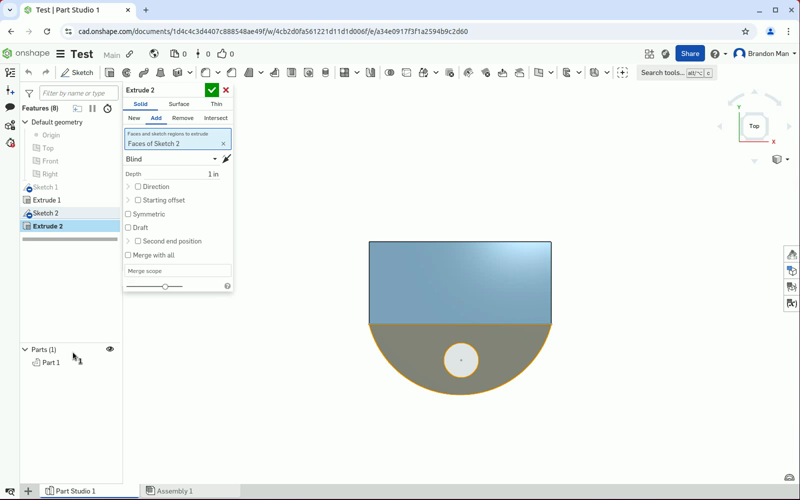
mouse_move(143, 106)
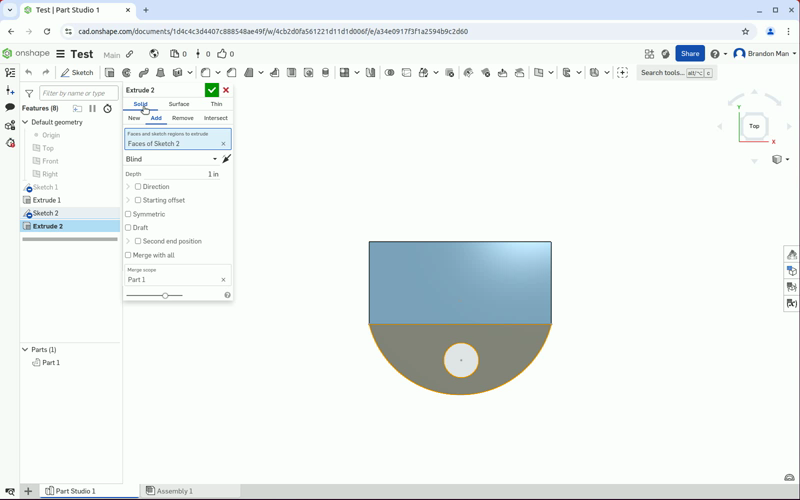
click(143, 106)
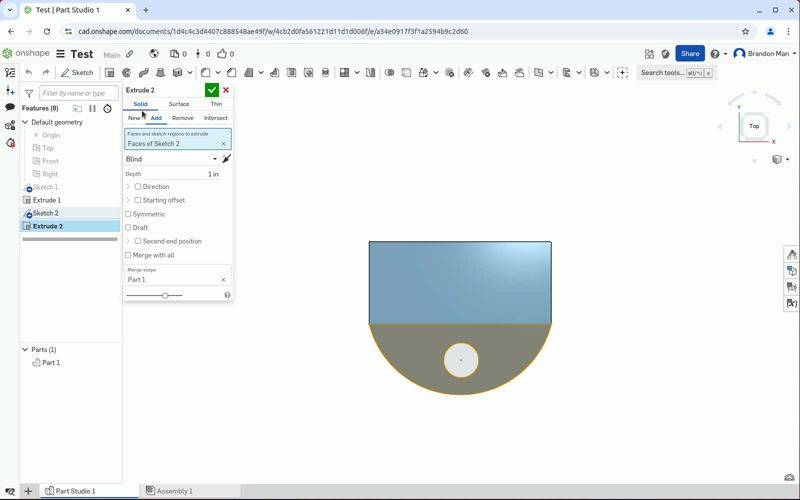
mouse_move(137, 120)
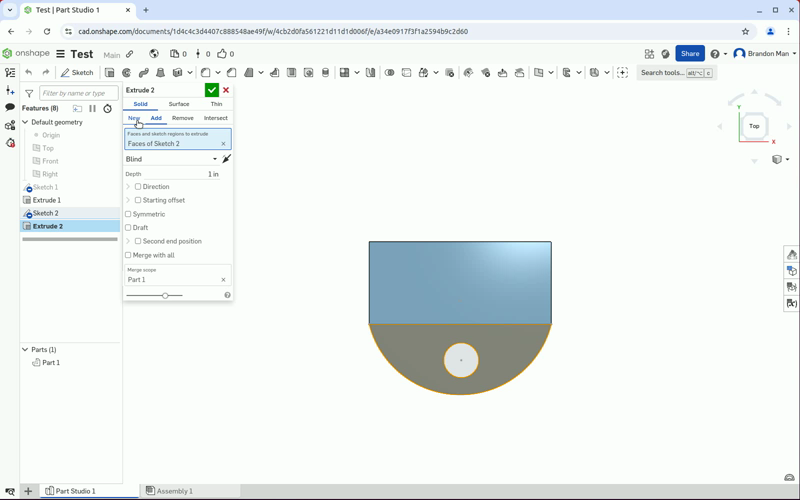
click(137, 120)
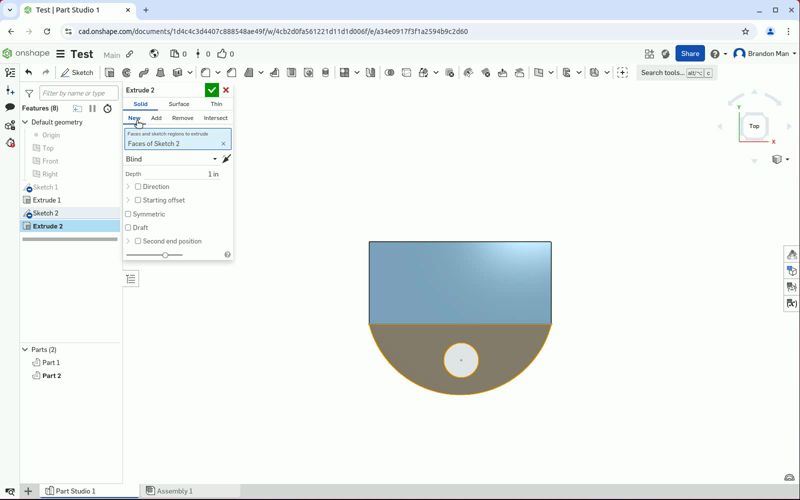
key(tab, 4)
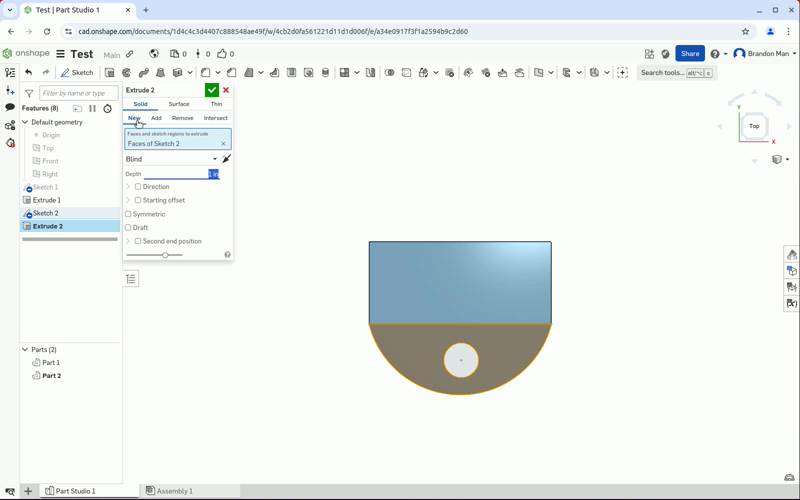
text(13.48)
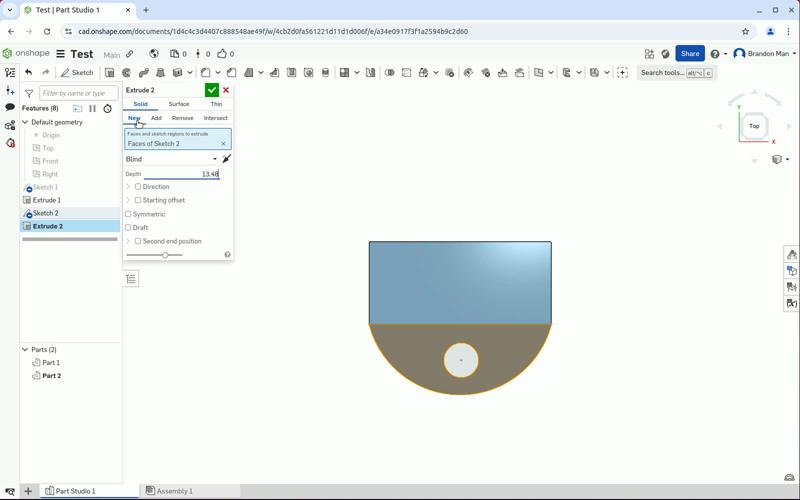
key(enter)
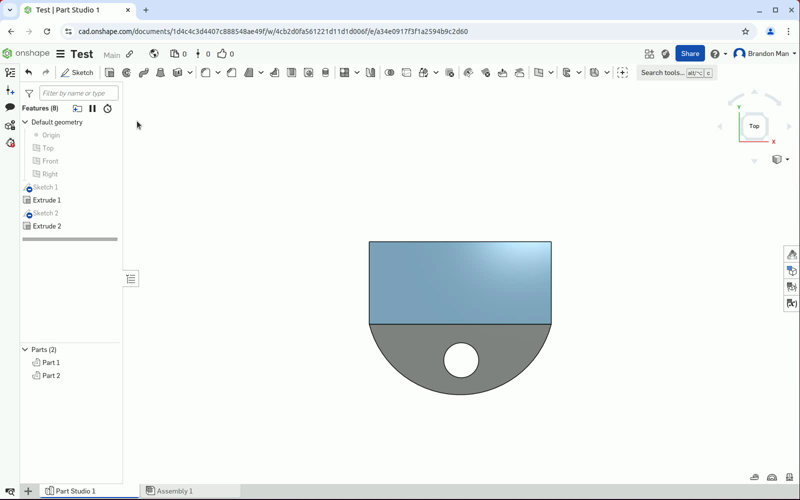
key(shift+h)
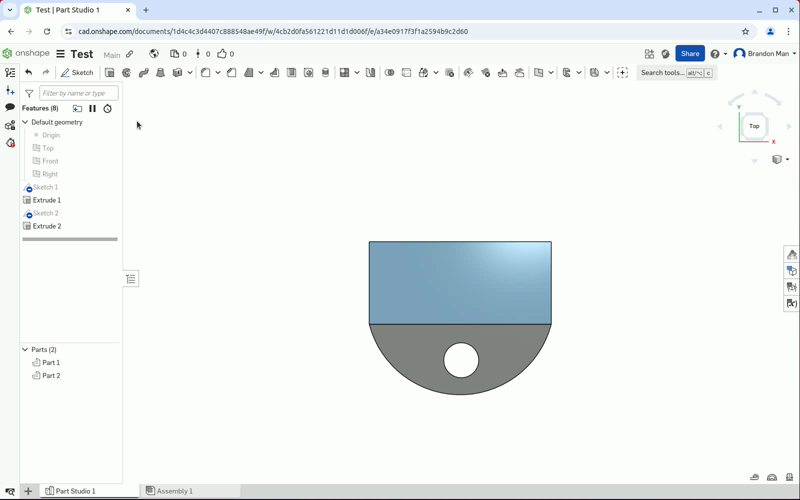
key(shift+h)
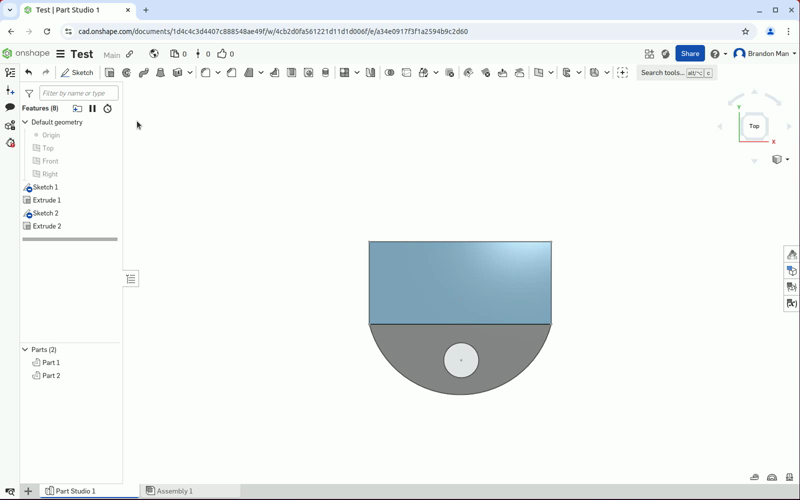
key(shift+7)
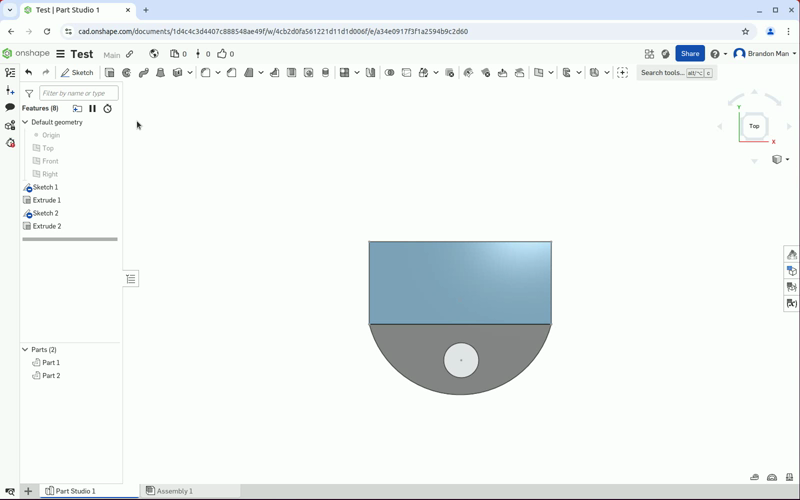
key(up, 3)
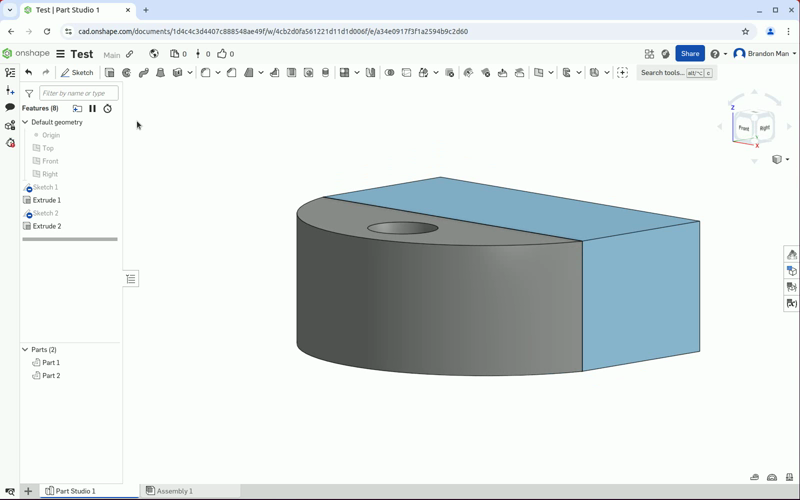
key(left, 3)
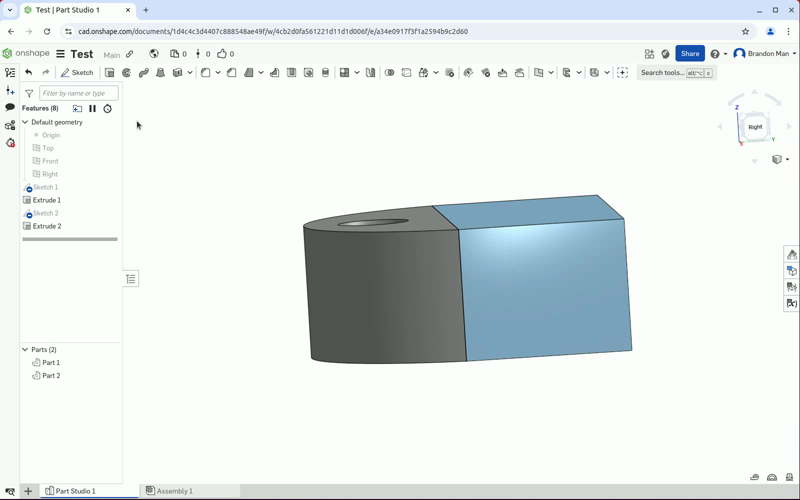
key(right, 3)
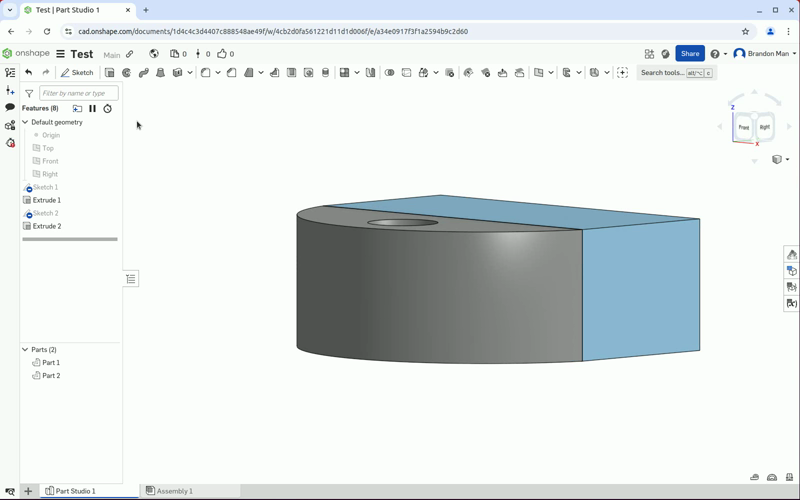
key(down, 3)
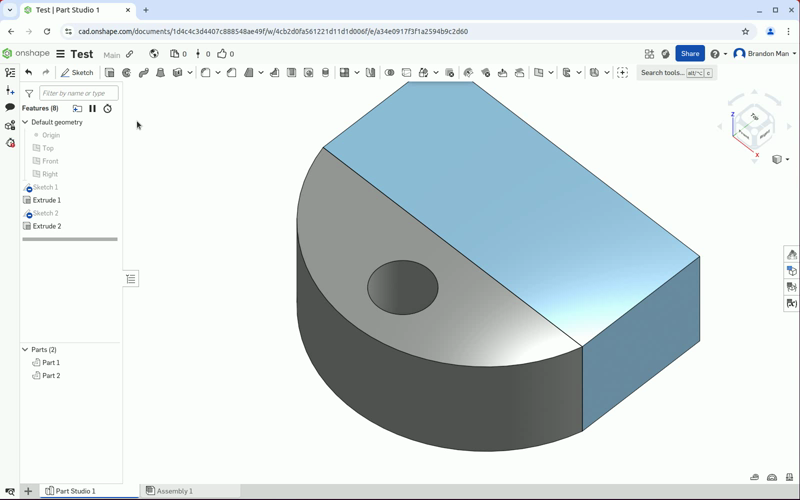
mouse_move(73, 189)
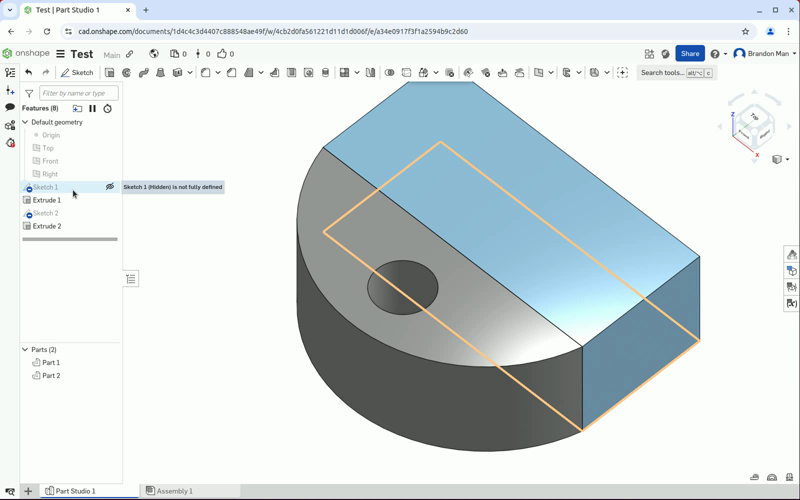
click(73, 189)